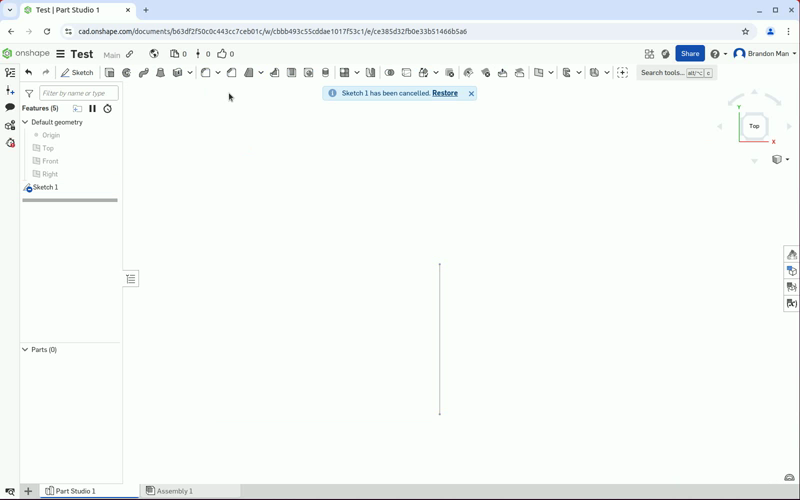
key(shift+h)
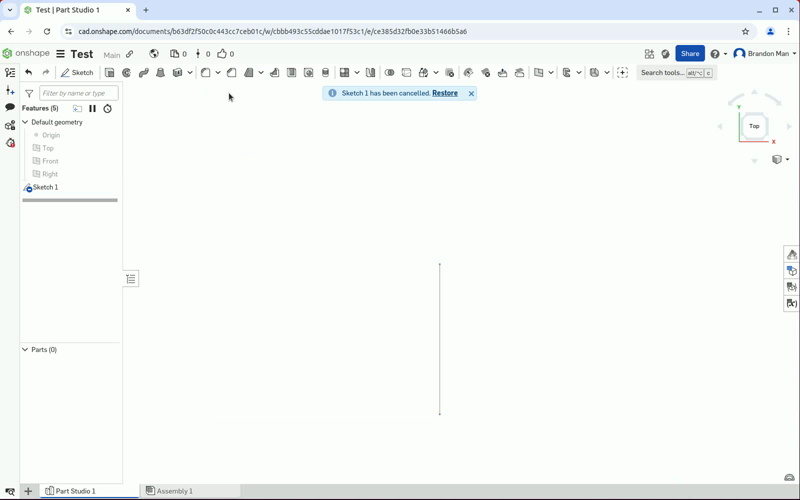
key(shift+s)
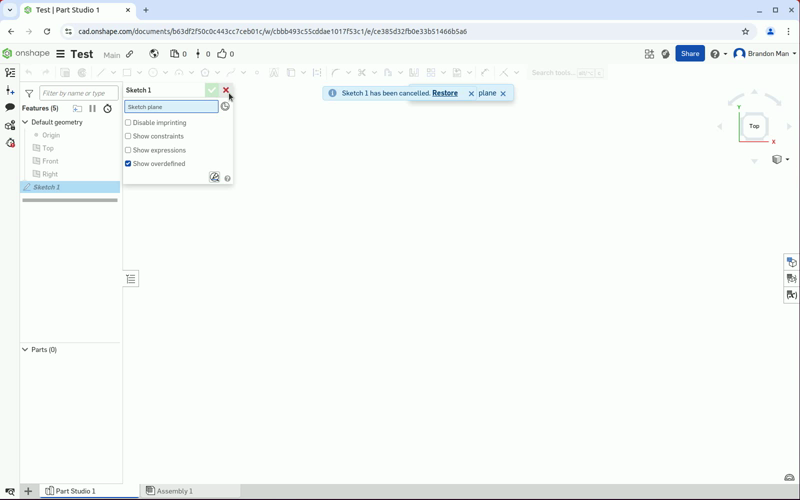
mouse_move(73, 150)
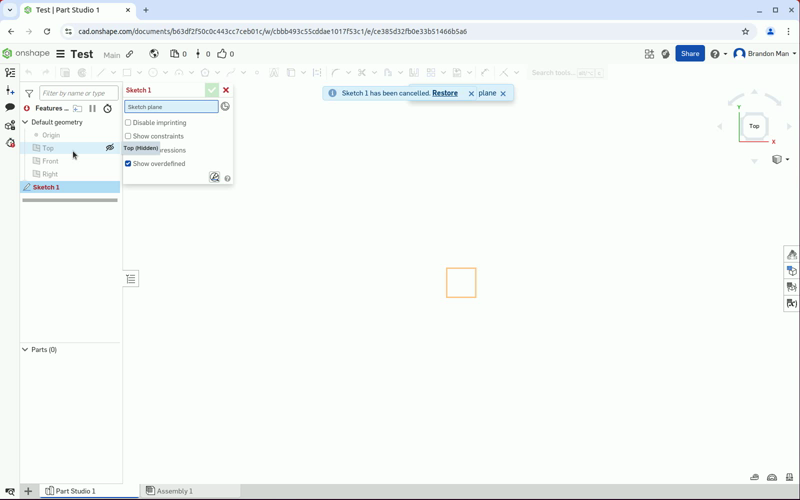
click(73, 150)
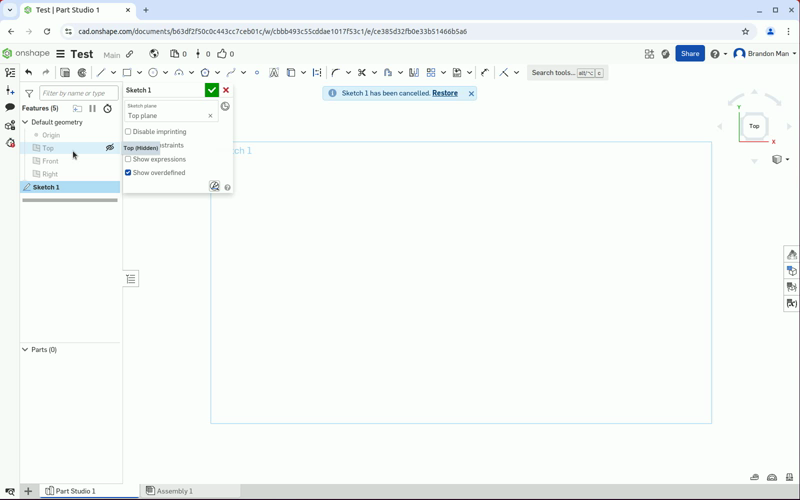
mouse_move(73, 352)
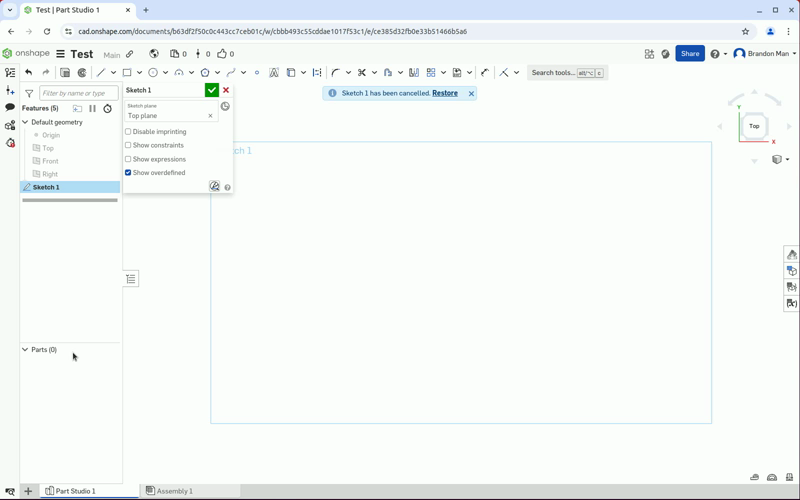
key(y)
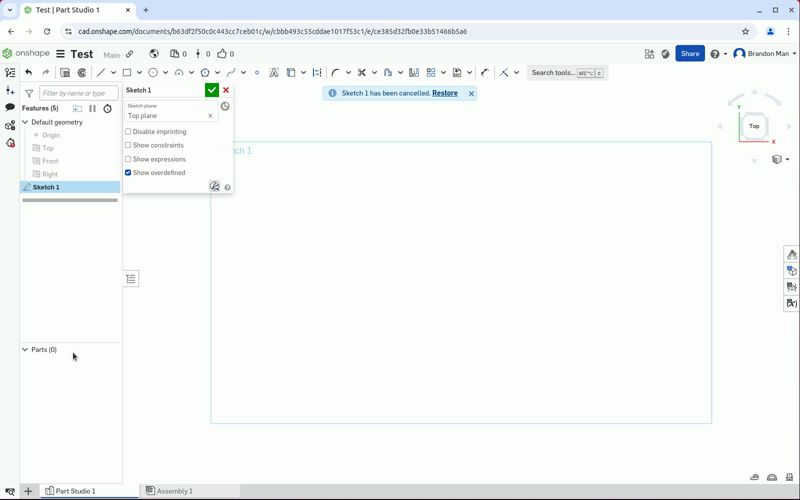
key(l)
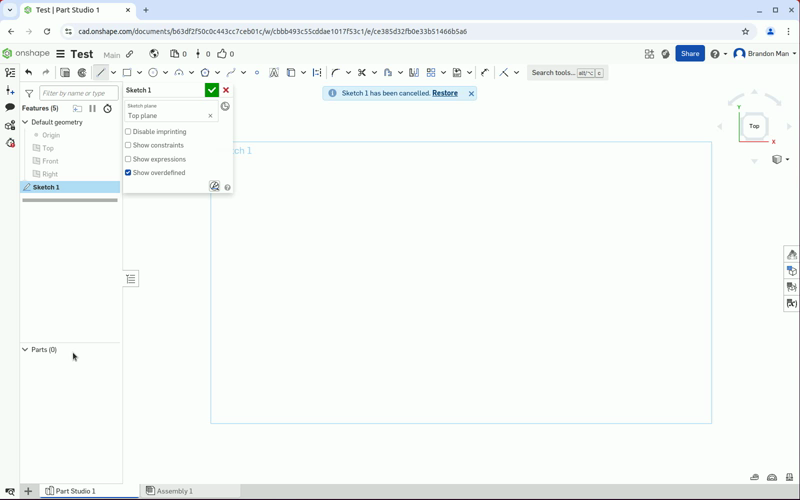
key_down(shift)
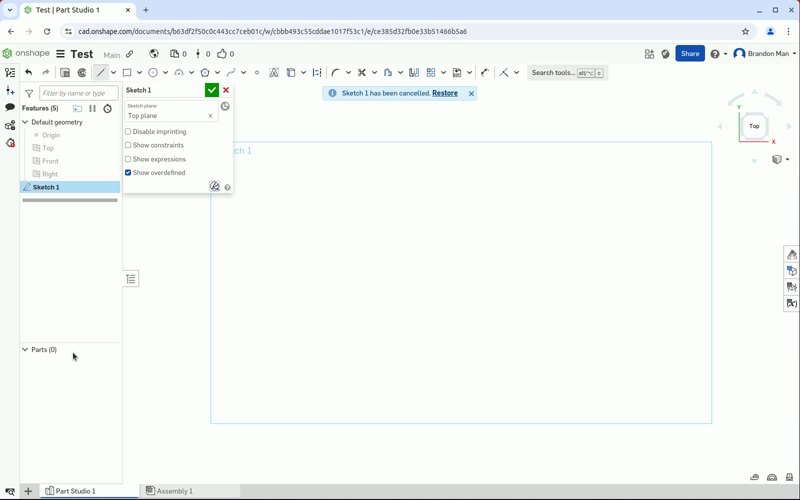
mouse_move(356, 387)
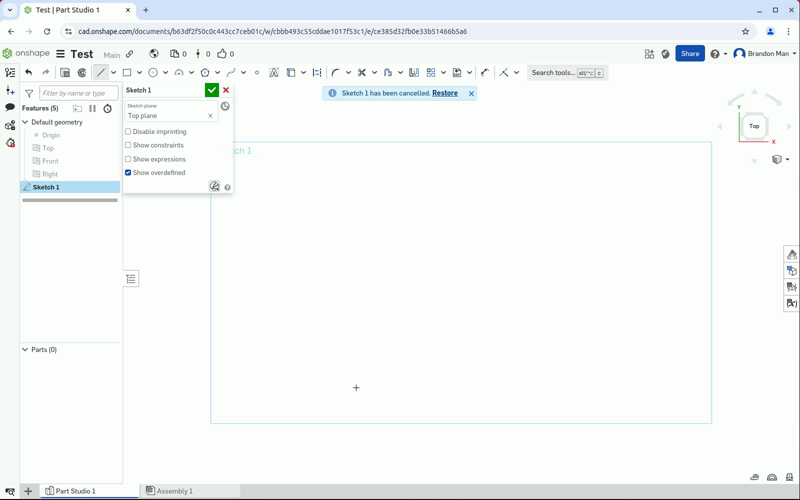
click(356, 387)
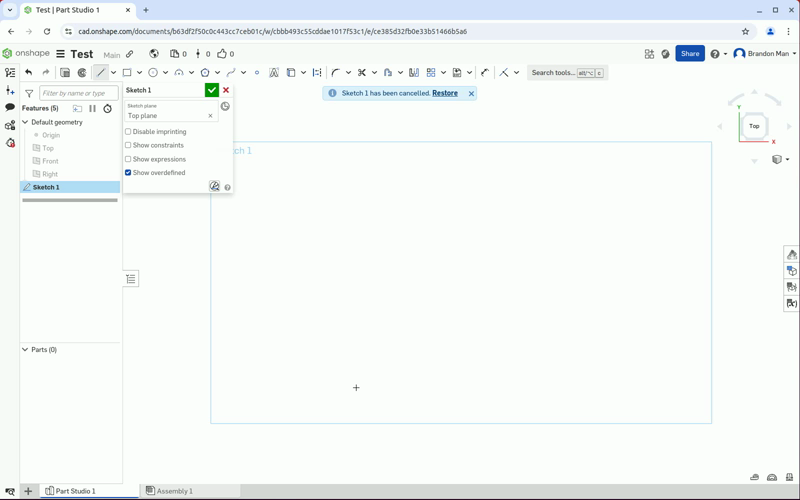
key_up(shift)
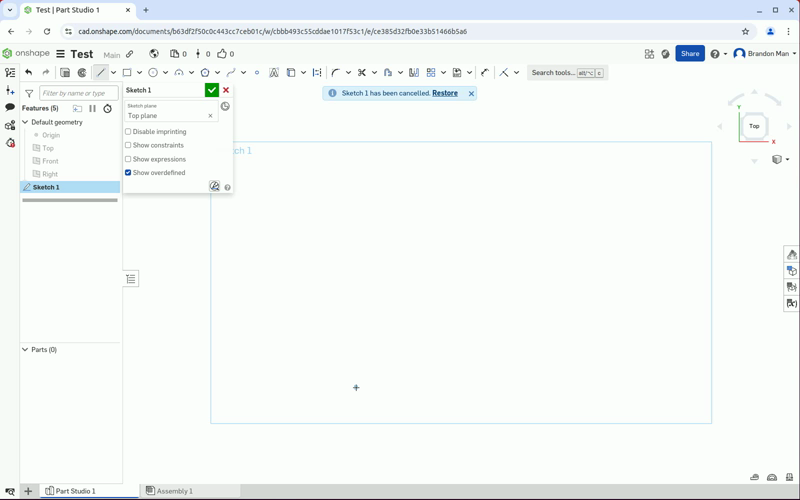
key_down(shift)
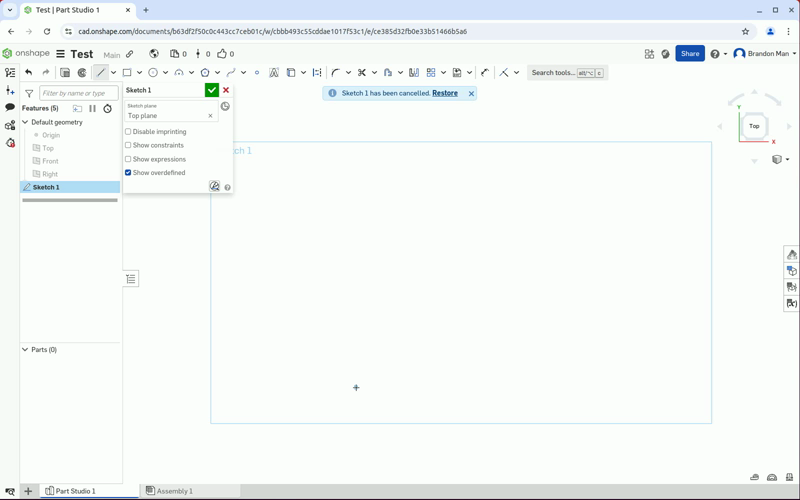
mouse_move(564, 387)
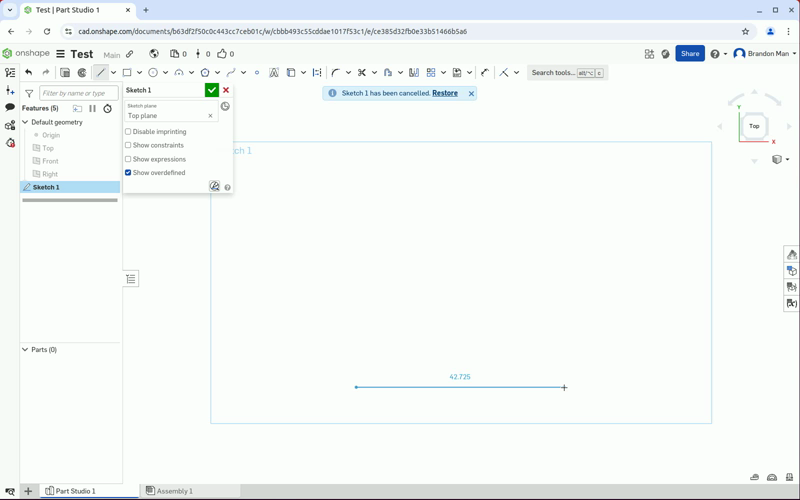
click(564, 387)
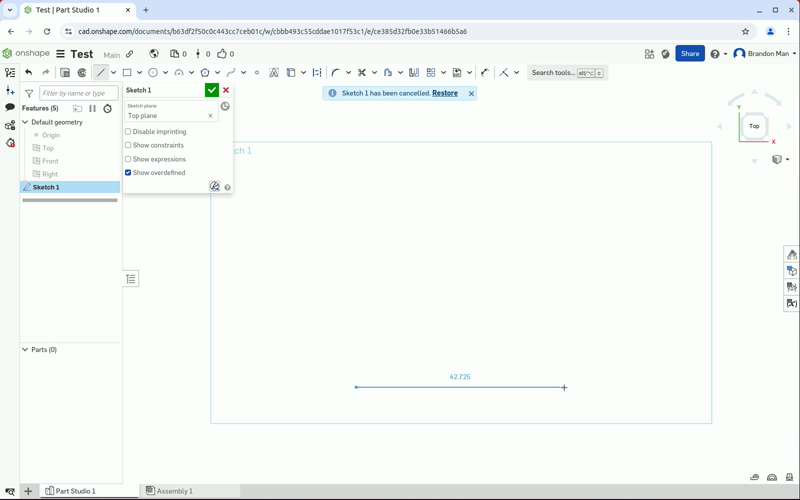
key_up(shift)
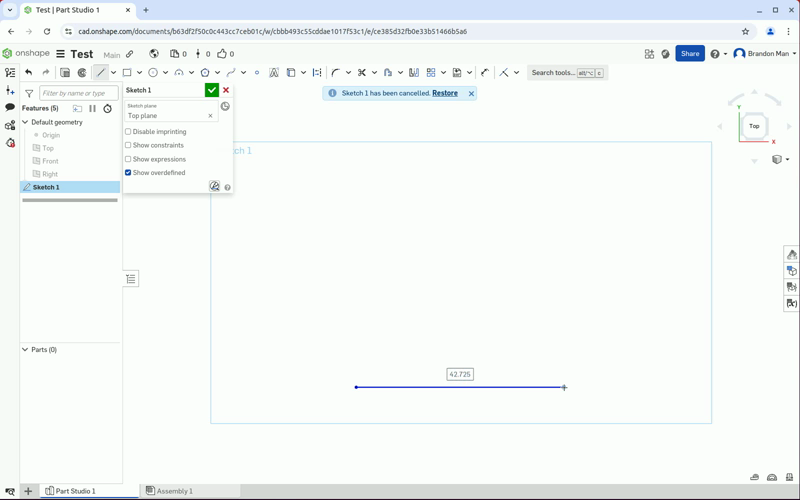
key_down(shift)
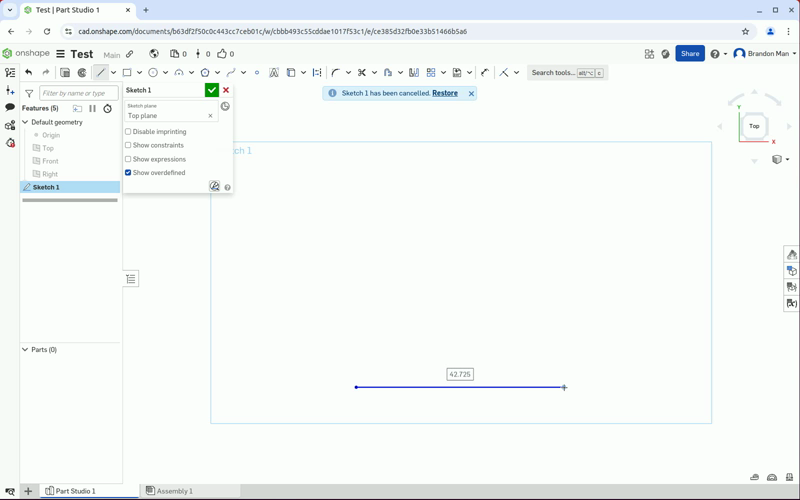
mouse_move(564, 179)
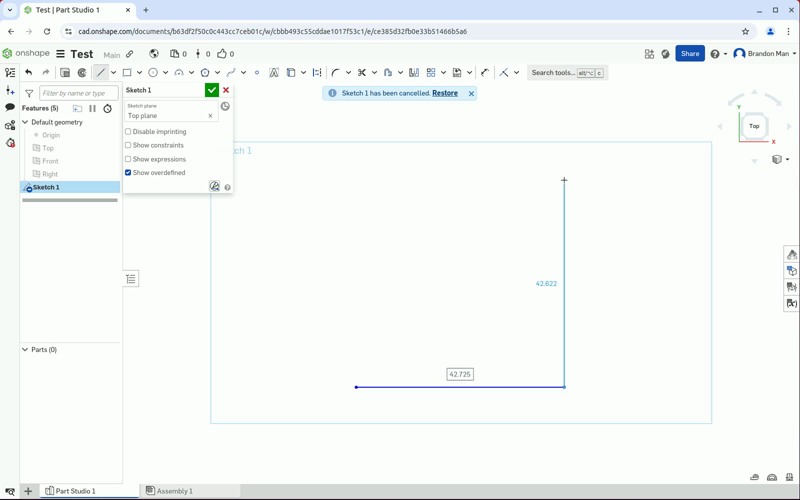
click(564, 179)
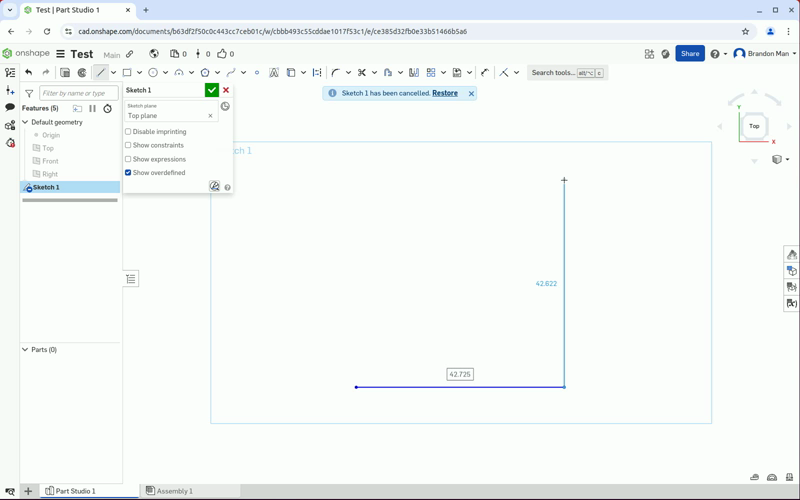
key_up(shift)
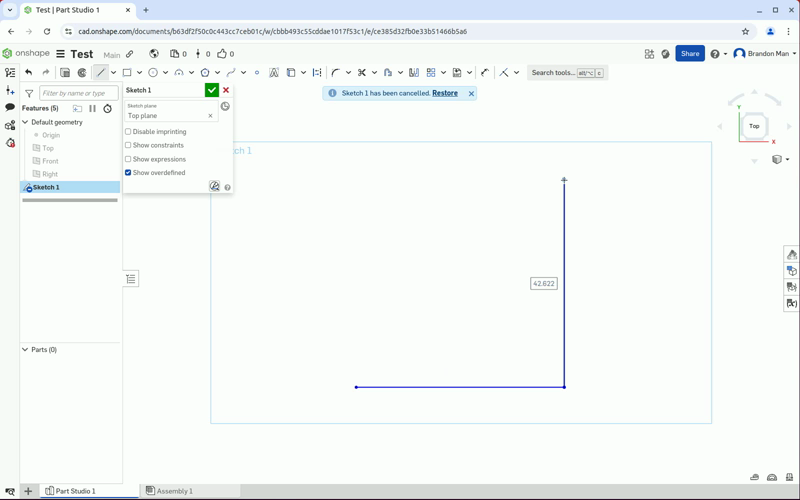
key_down(shift)
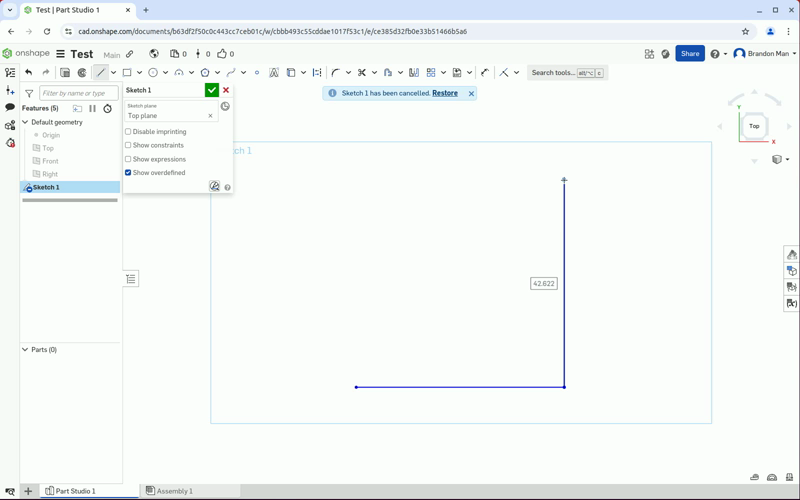
mouse_move(356, 179)
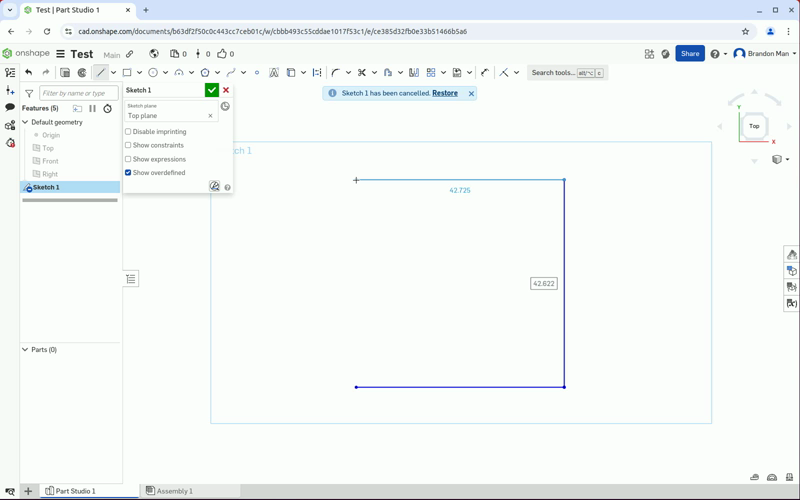
click(356, 179)
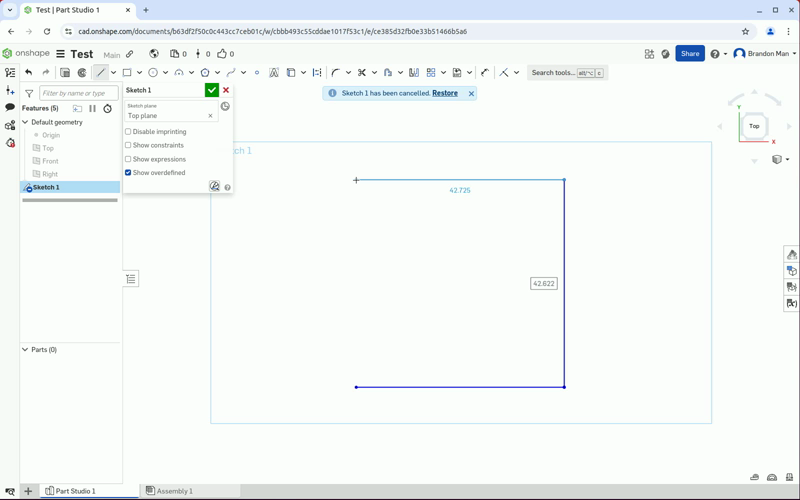
key_up(shift)
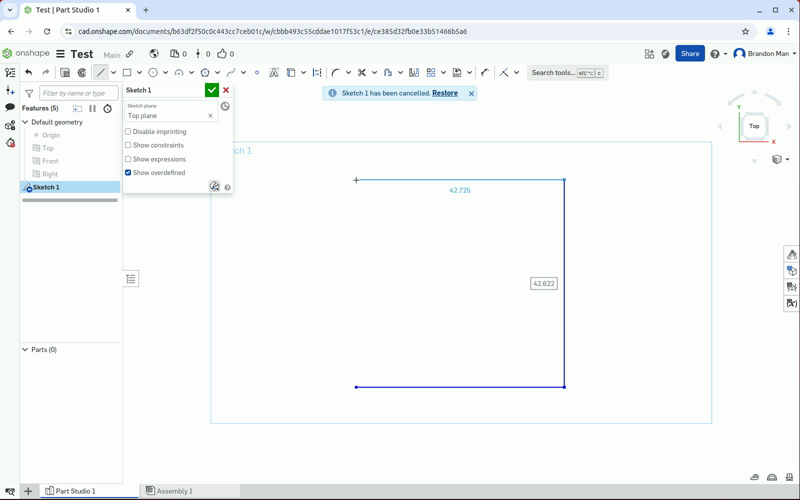
key_down(shift)
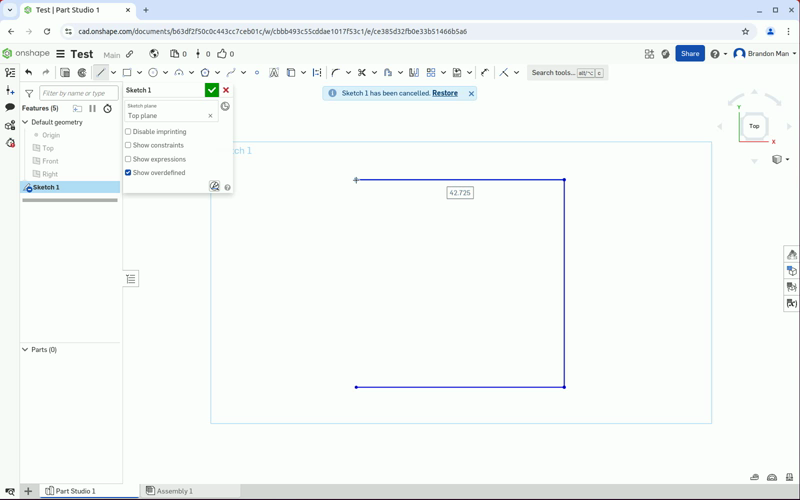
mouse_move(356, 387)
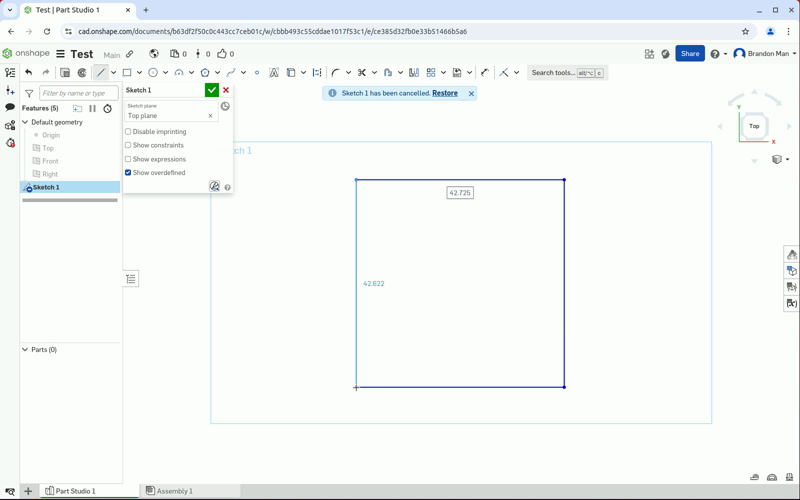
key_up(shift)
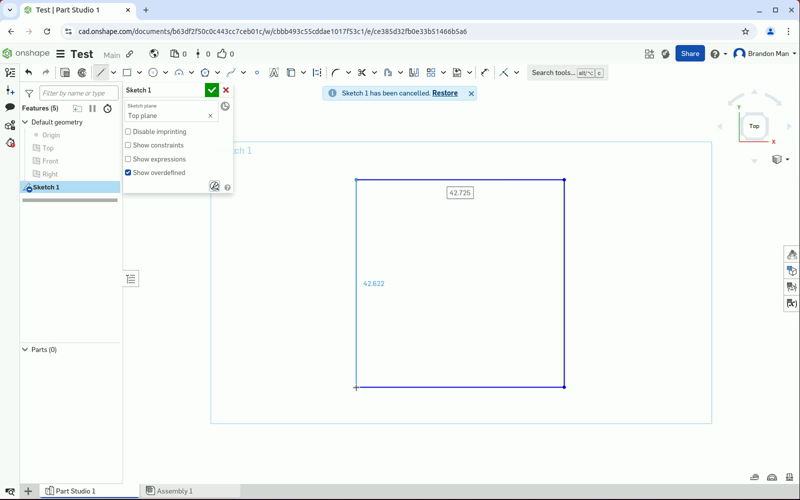
click(356, 387)
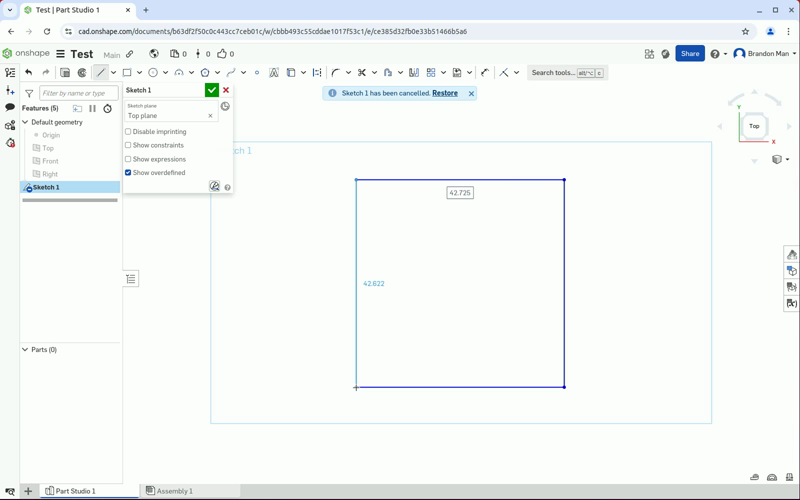
key(esc)
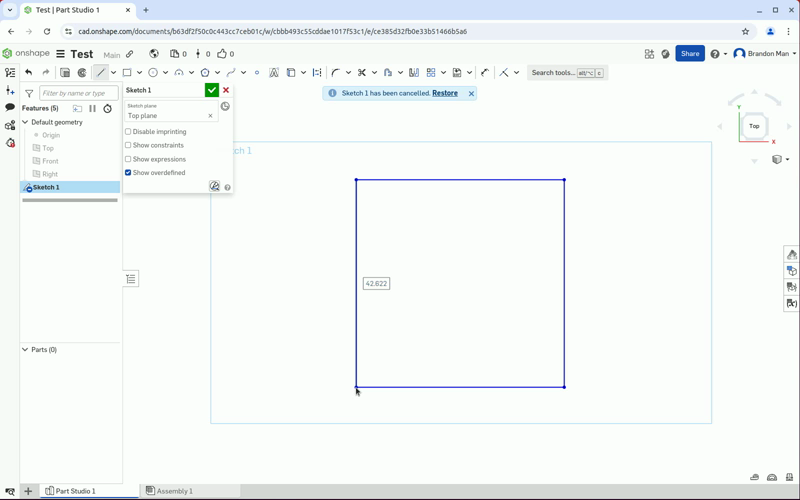
key(l)
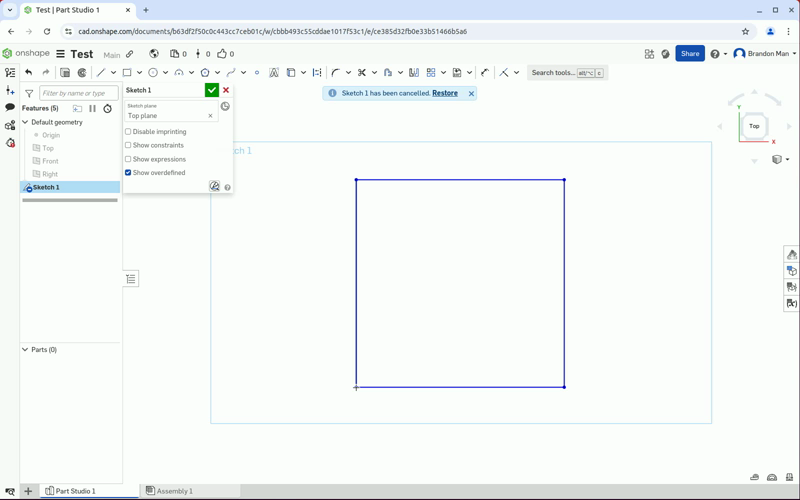
key_down(shift)
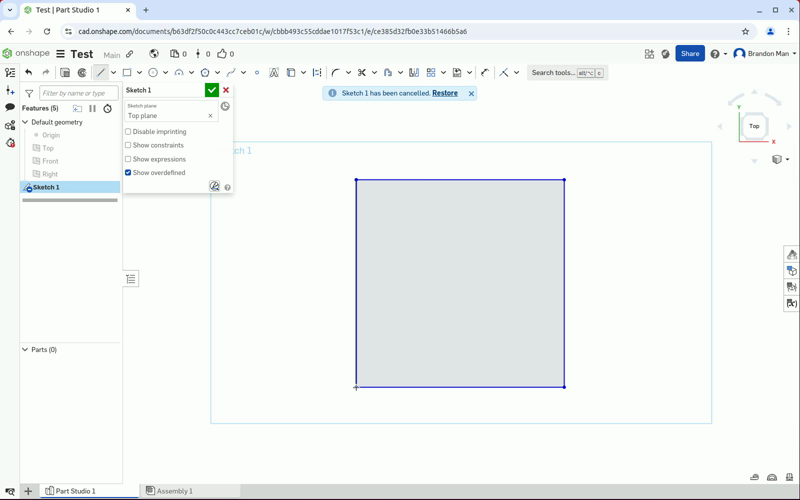
mouse_move(362, 380)
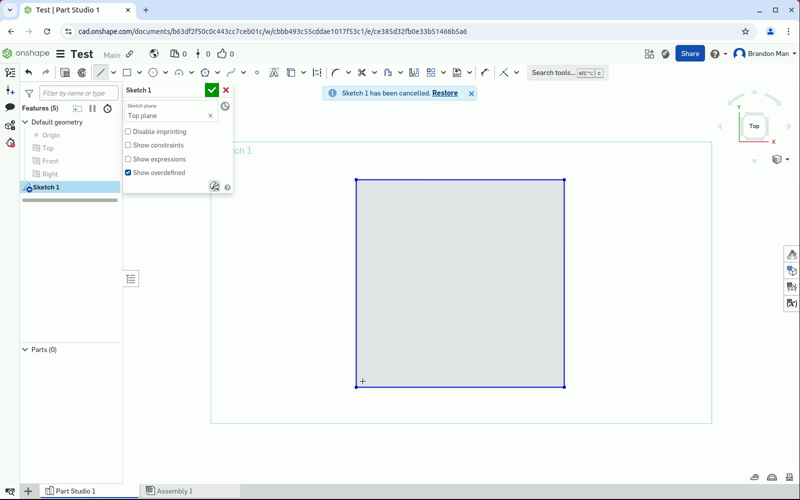
click(362, 380)
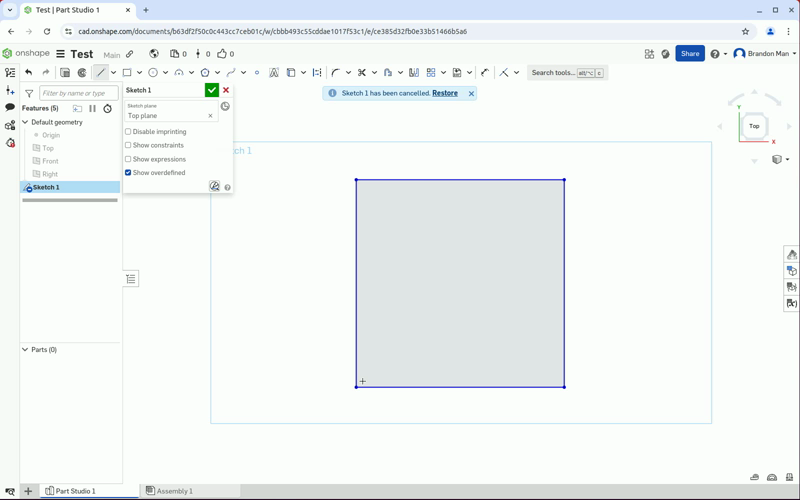
key_up(shift)
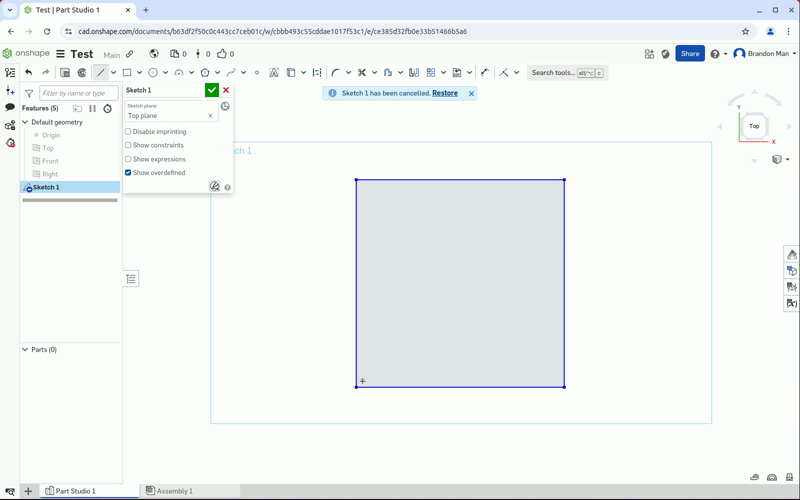
key_down(shift)
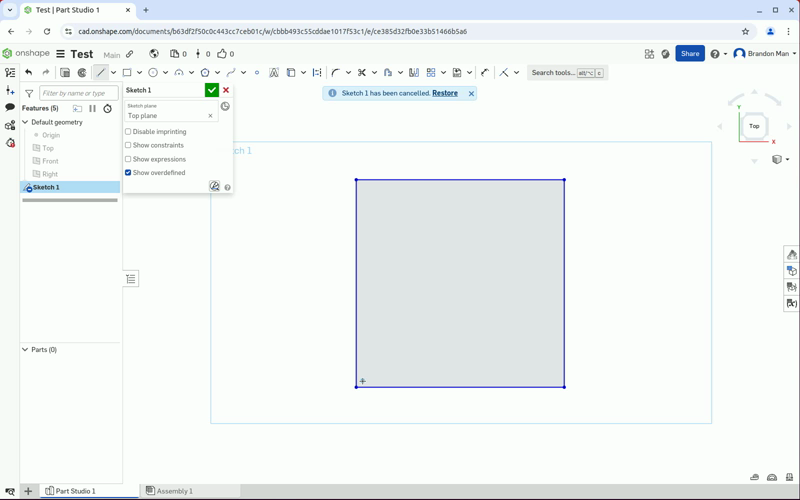
mouse_move(557, 380)
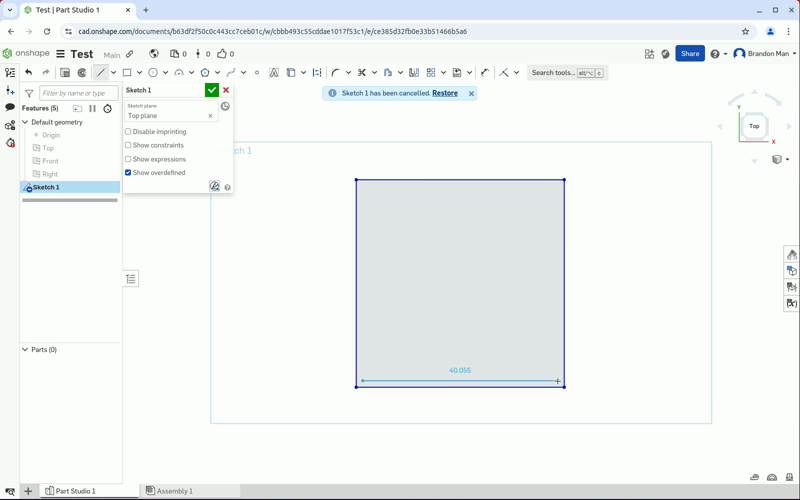
click(557, 380)
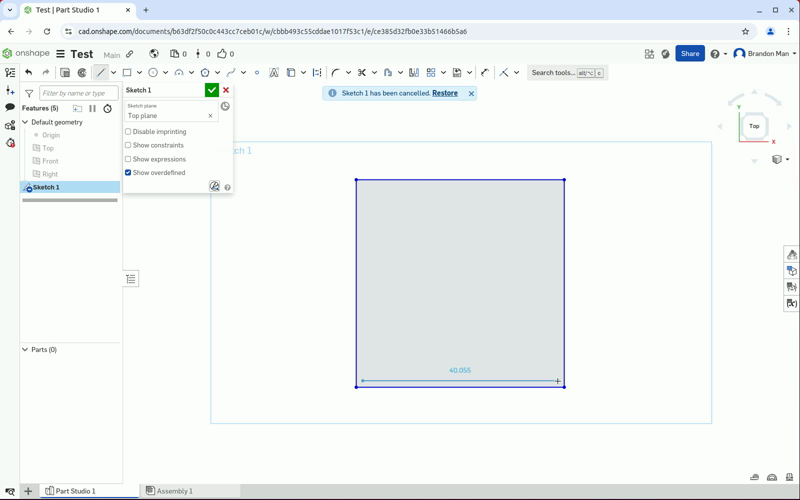
key_up(shift)
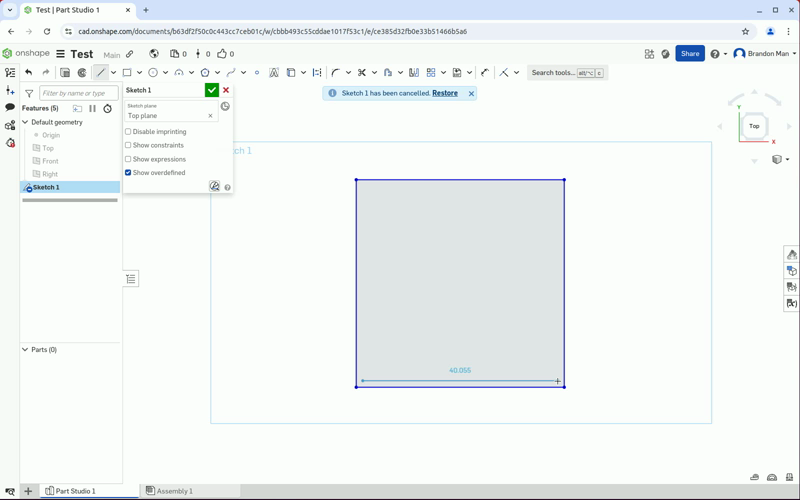
key_down(shift)
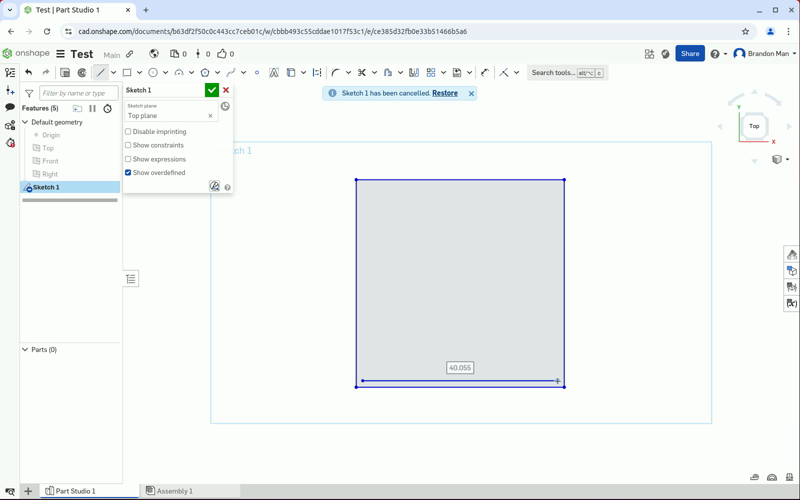
mouse_move(557, 186)
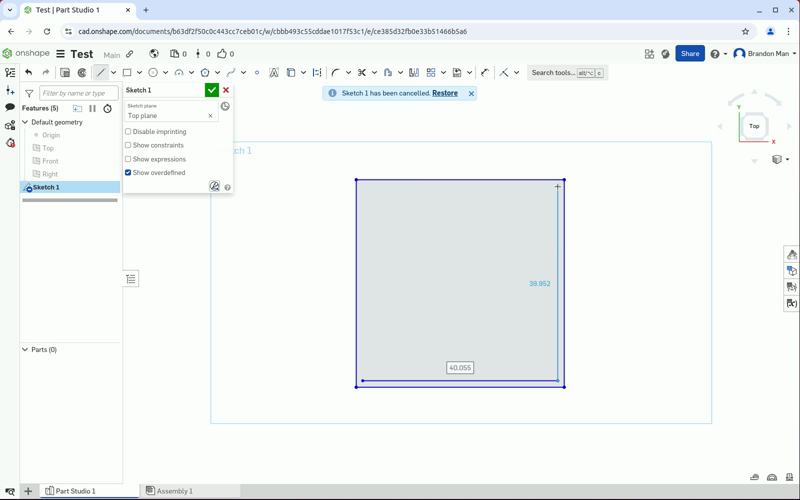
click(557, 186)
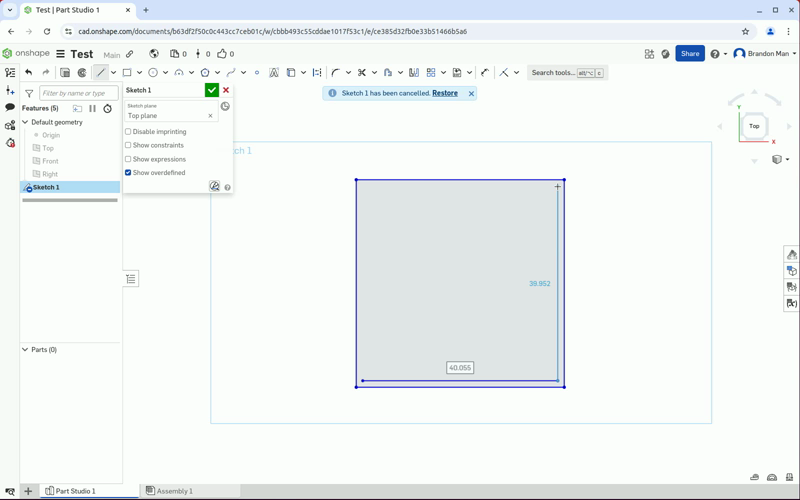
key_up(shift)
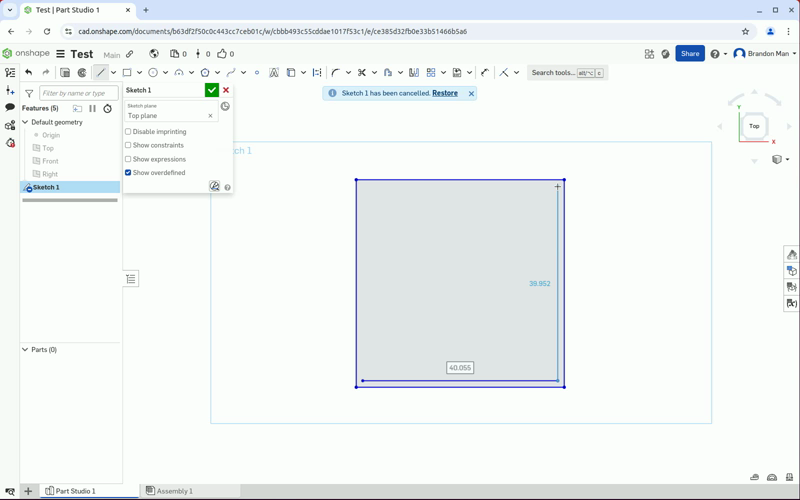
key_down(shift)
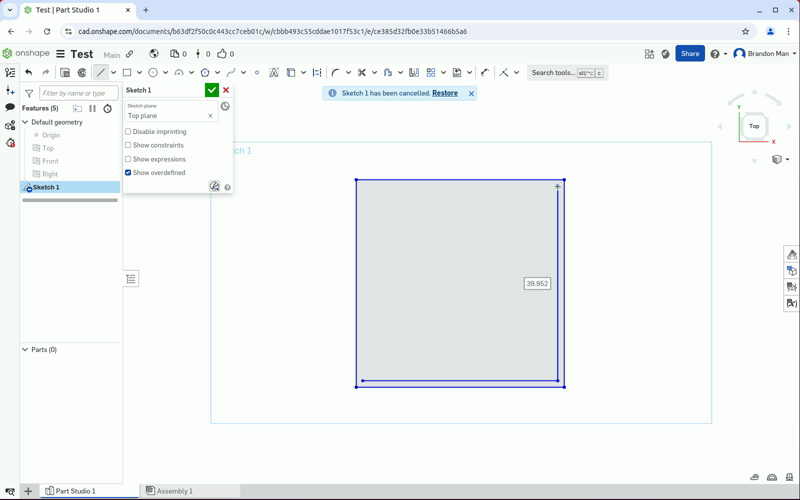
mouse_move(362, 186)
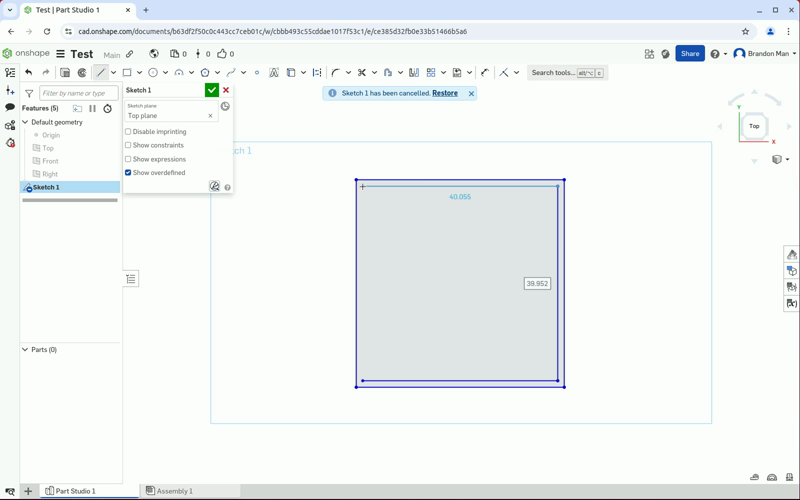
click(362, 186)
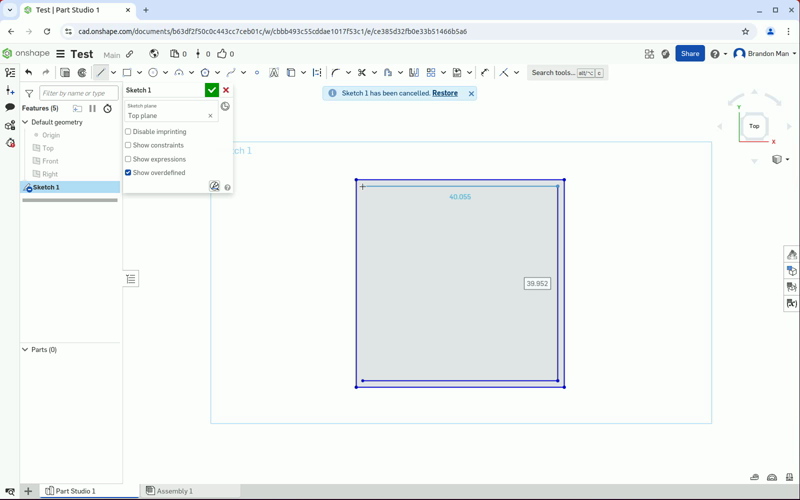
key_up(shift)
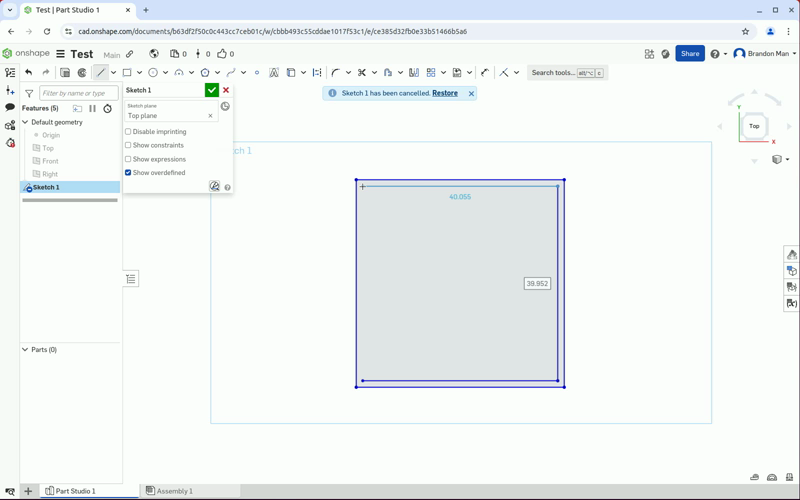
key_down(shift)
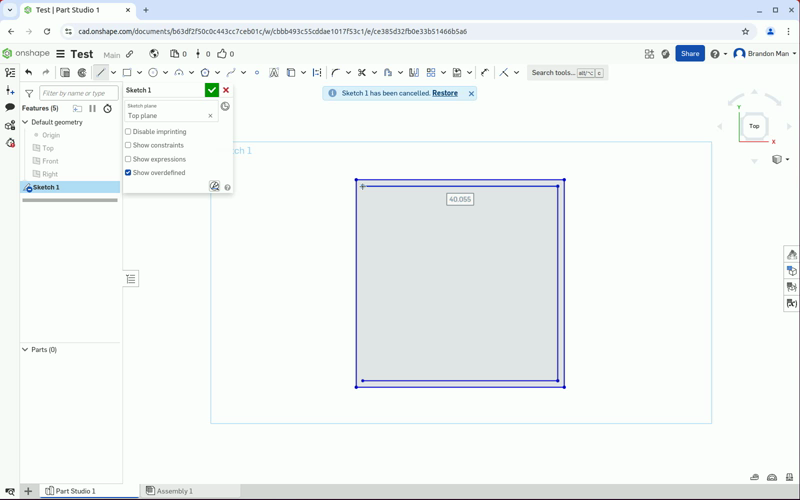
mouse_move(362, 380)
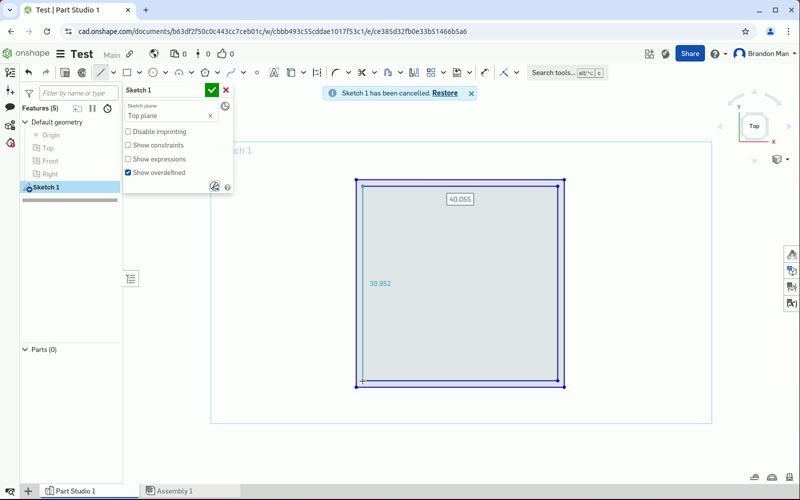
key_up(shift)
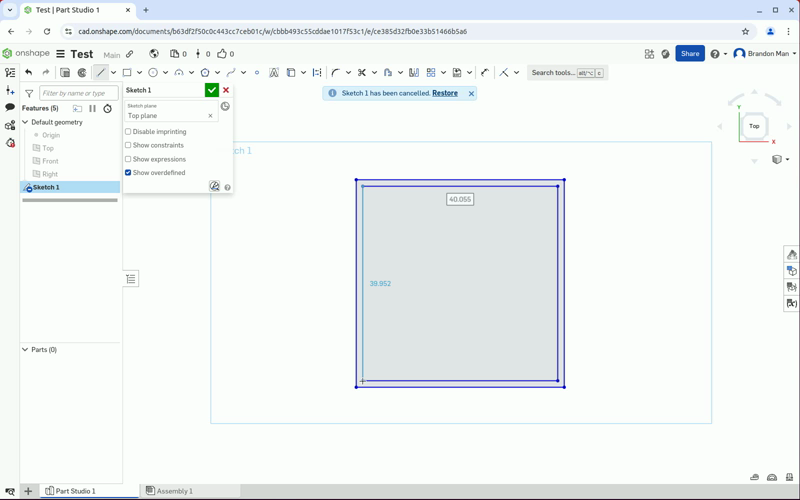
click(362, 380)
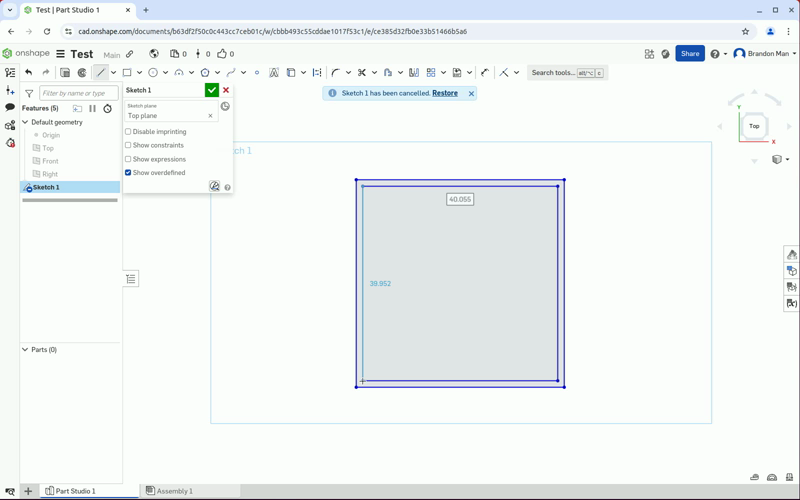
key(esc)
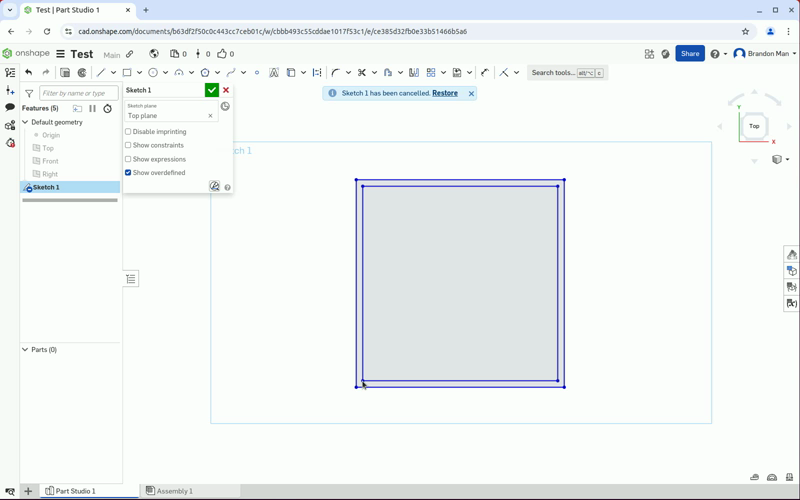
mouse_move(360, 183)
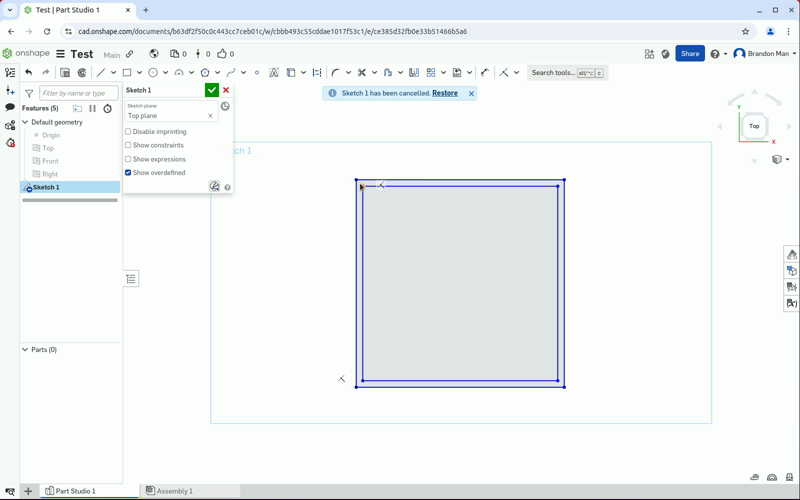
click(360, 183)
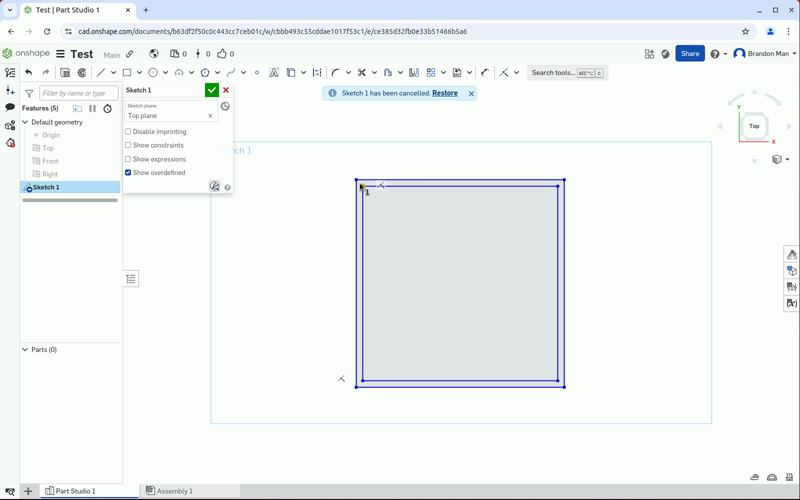
mouse_move(73, 352)
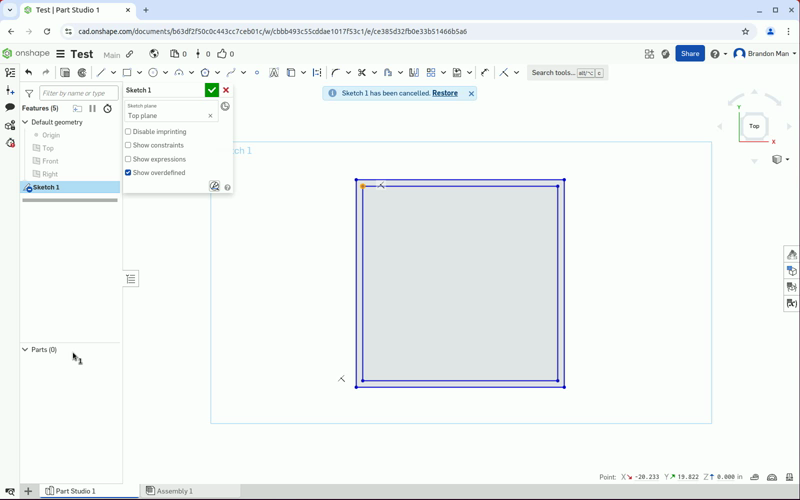
key(shift+y)
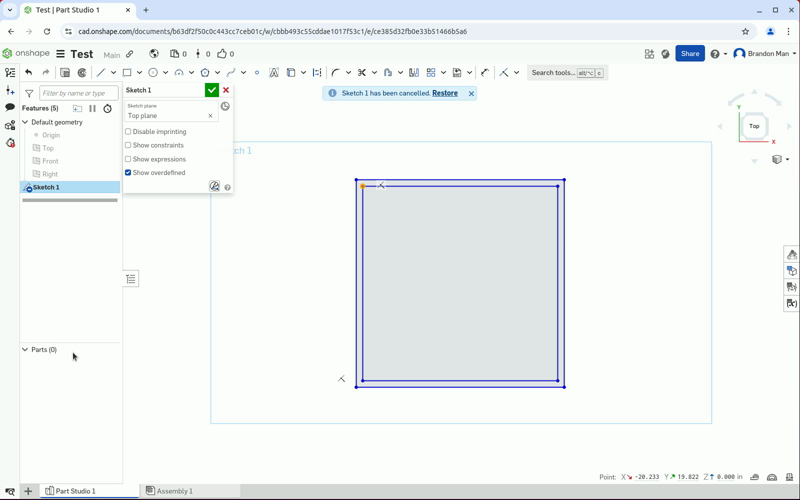
key(shift+e)
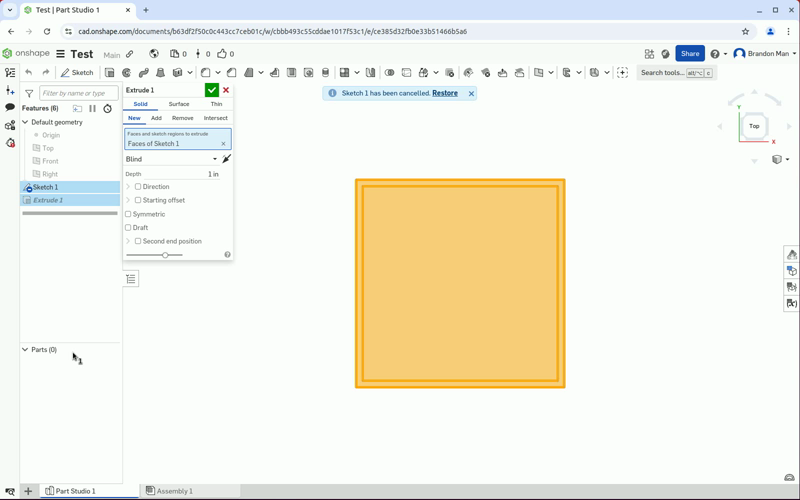
mouse_move(143, 106)
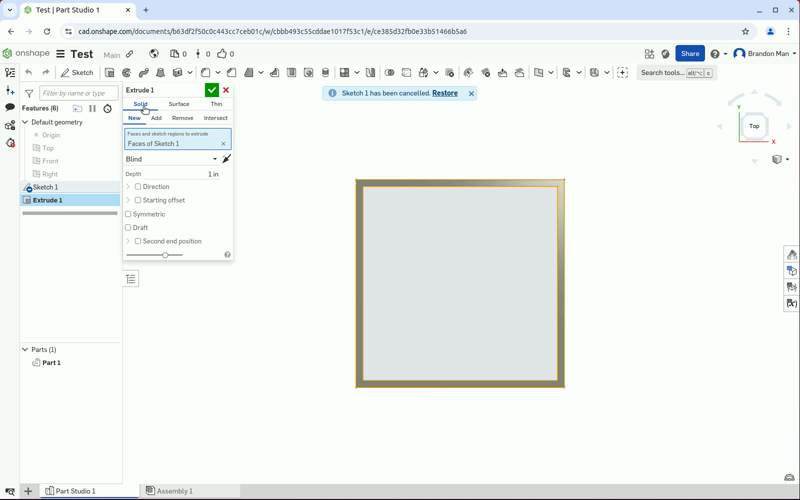
click(143, 106)
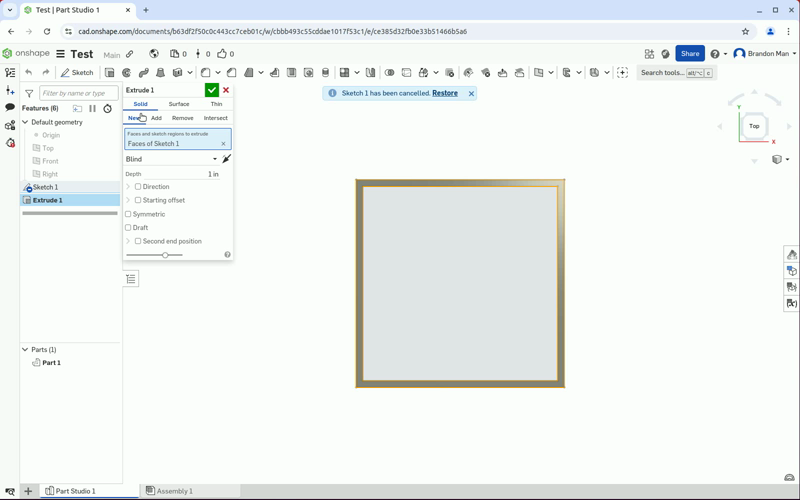
mouse_move(137, 120)
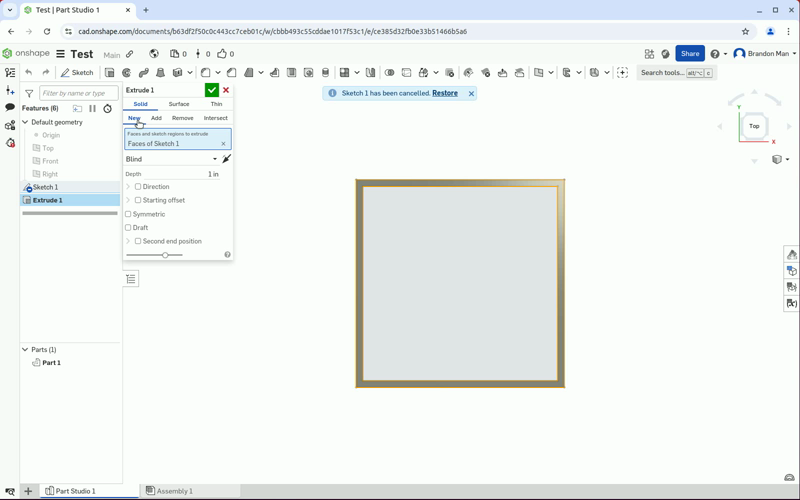
click(137, 120)
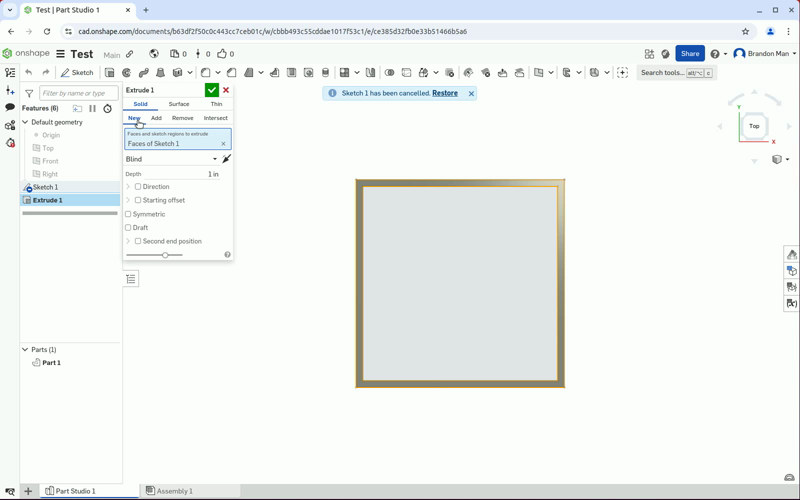
key(tab, 4)
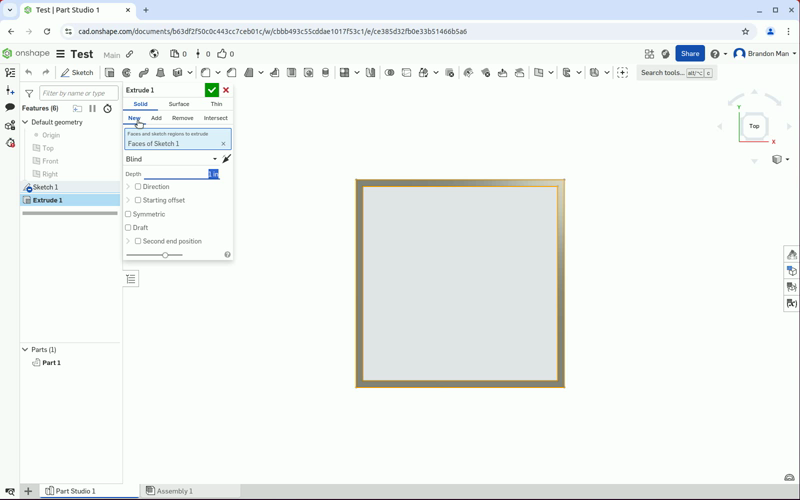
text(11.795)
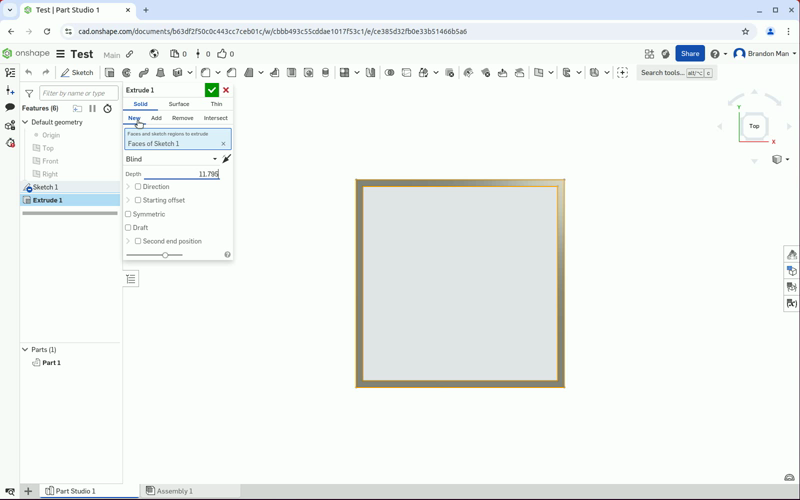
key(enter)
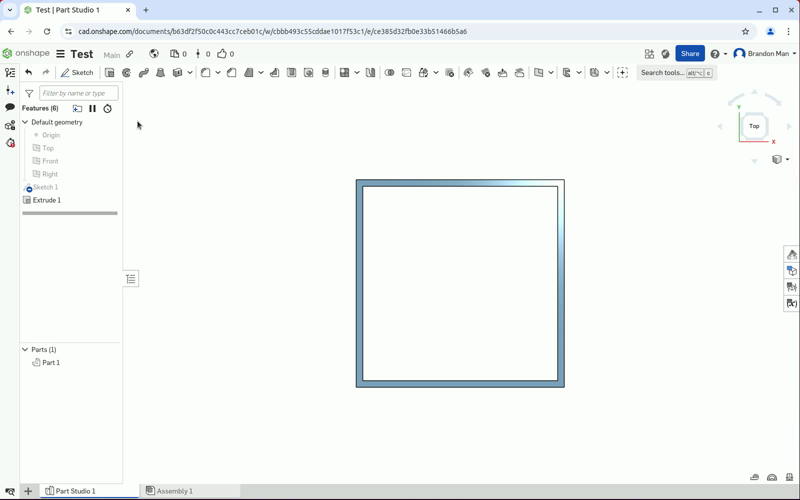
key(shift+h)
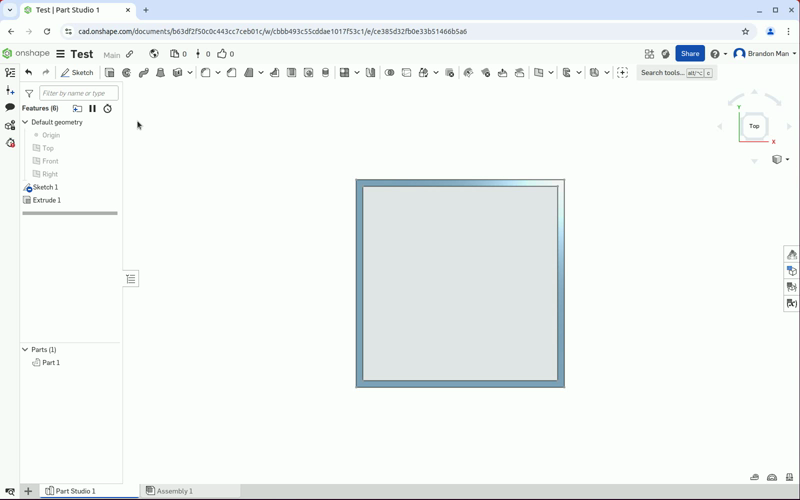
key(shift+h)
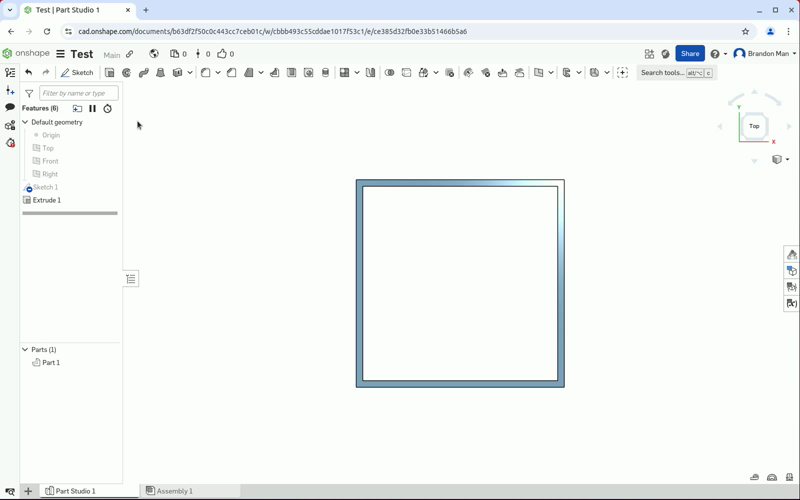
mouse_move(73, 189)
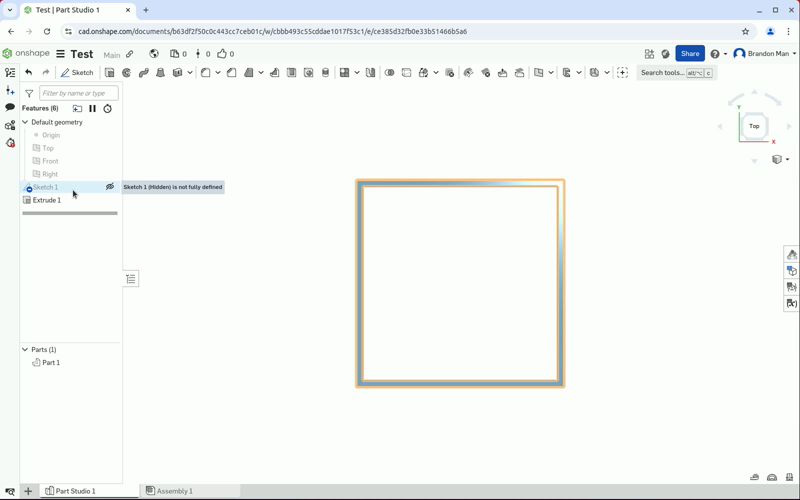
click(73, 189)
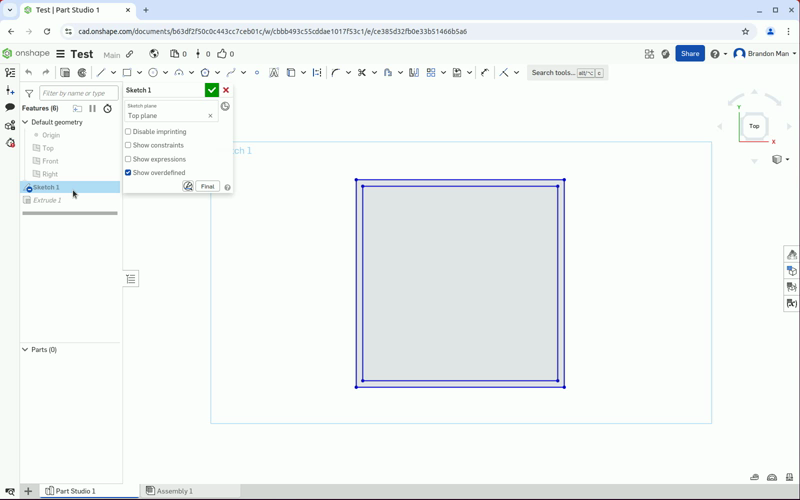
mouse_move(229, 92)
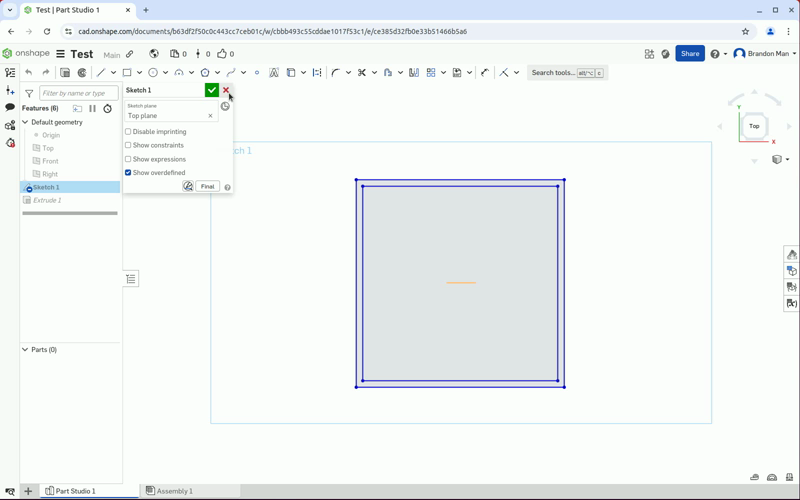
click(229, 92)
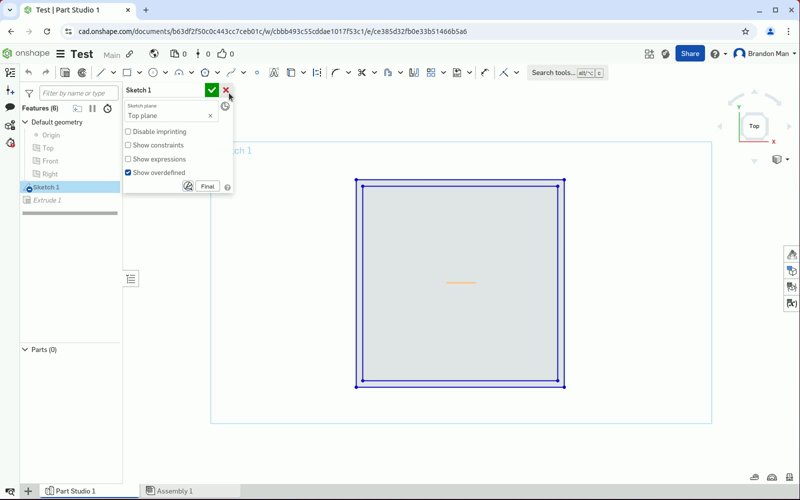
key(shift+s)
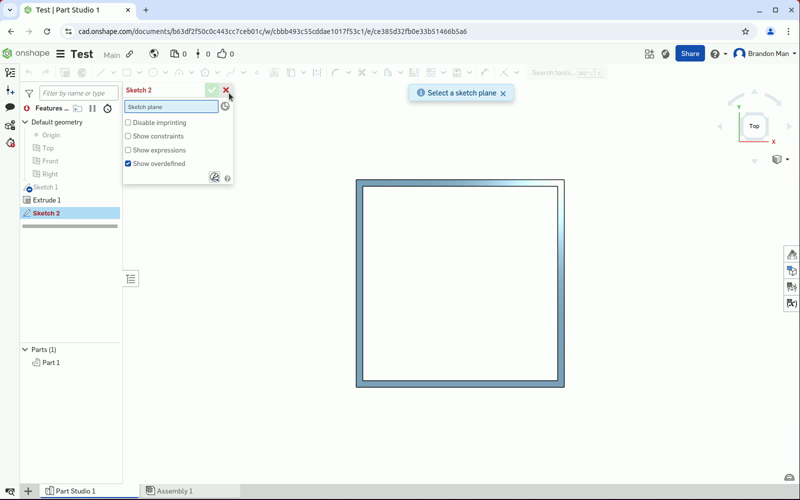
mouse_move(73, 150)
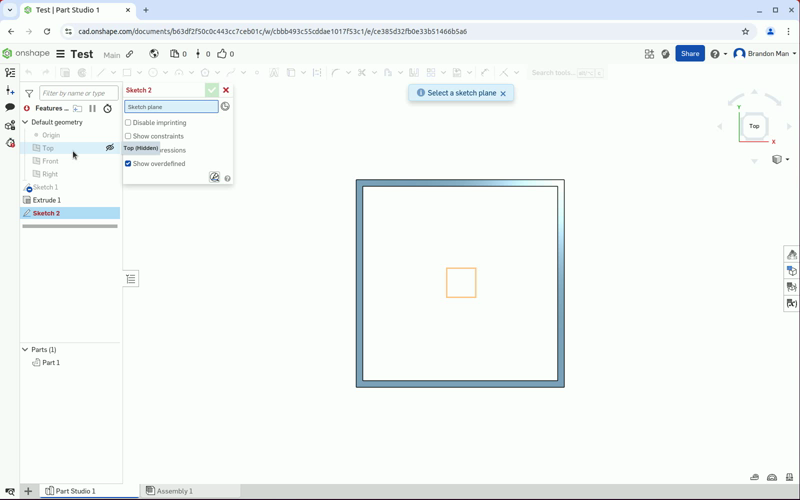
click(73, 150)
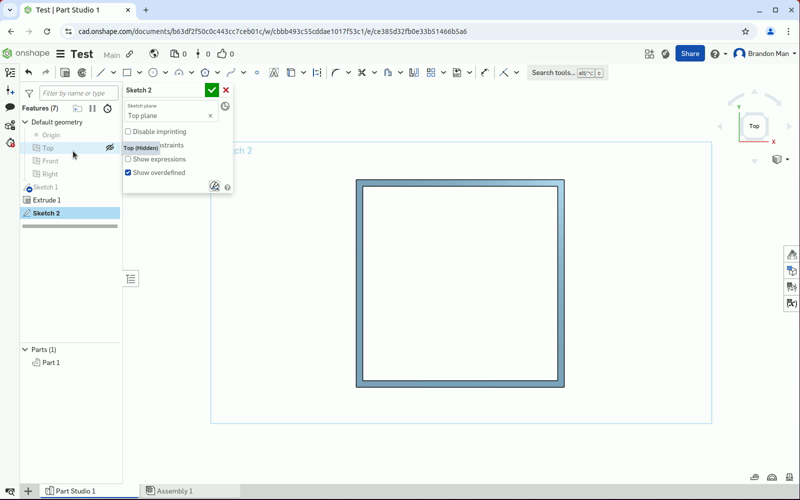
mouse_move(73, 352)
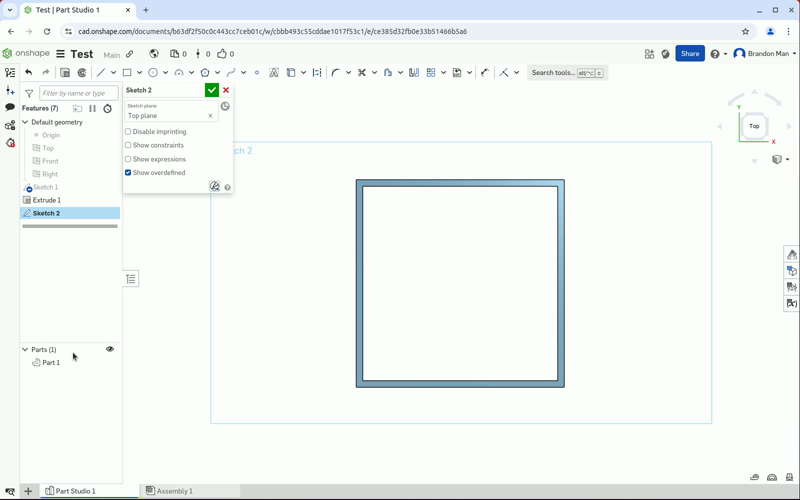
key(y)
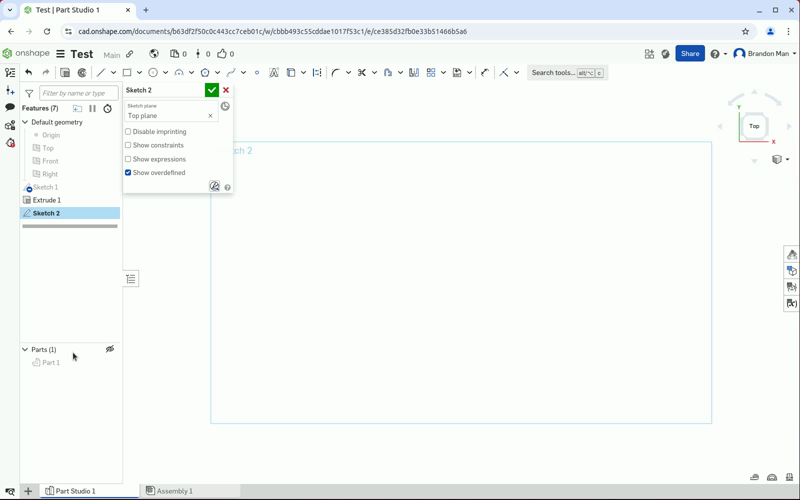
key(l)
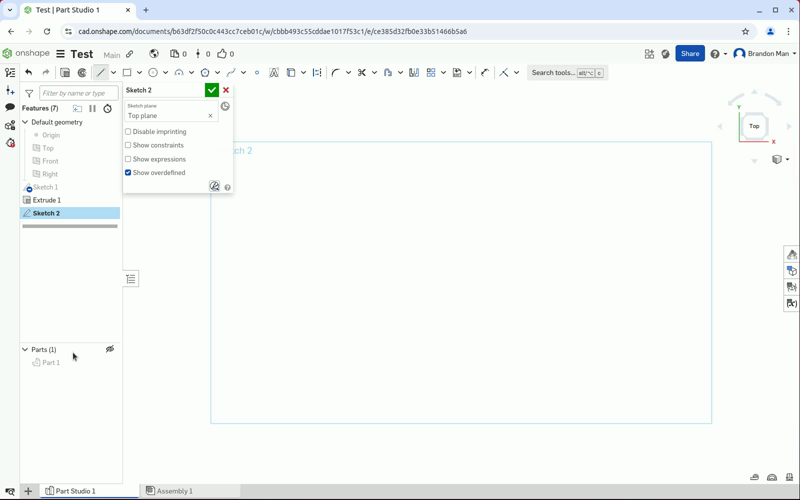
key_down(shift)
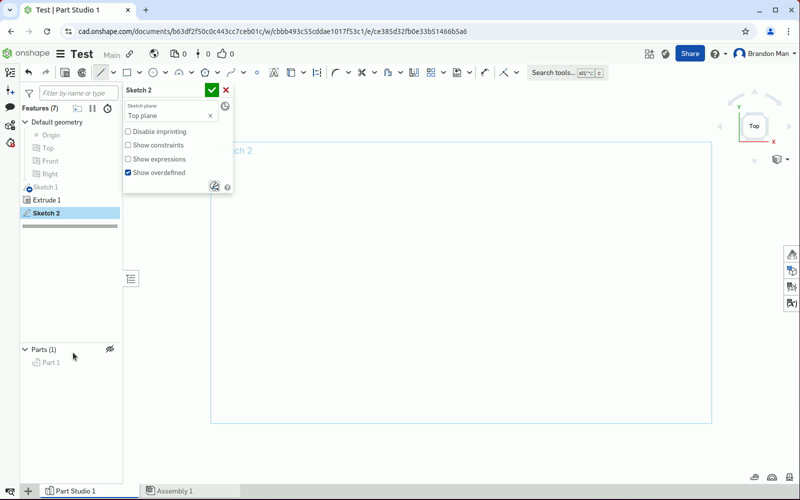
mouse_move(348, 394)
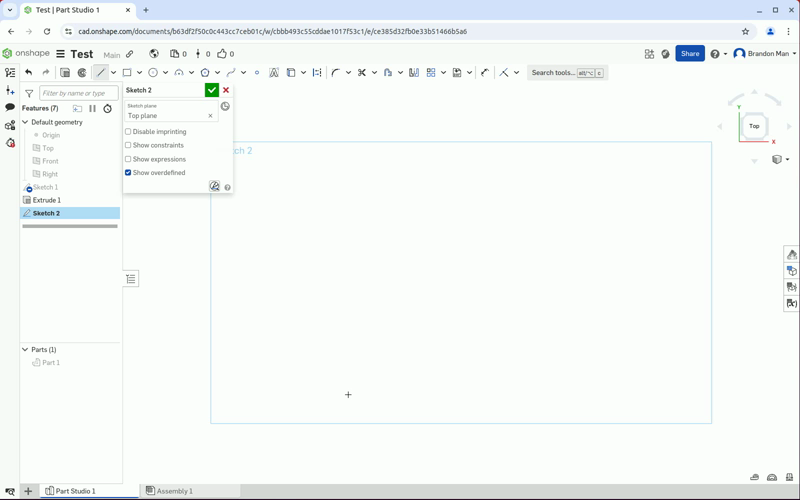
click(348, 394)
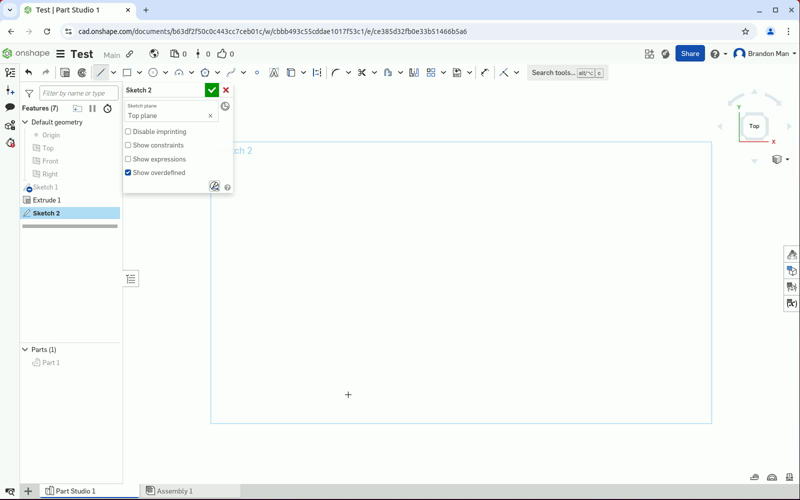
key_up(shift)
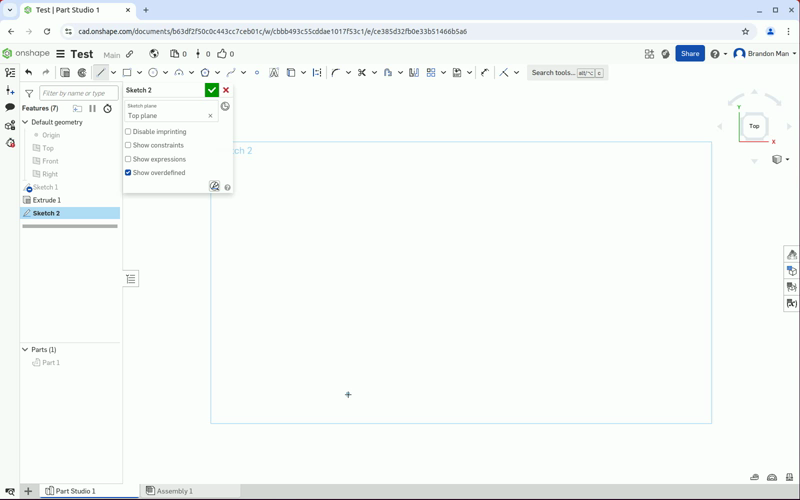
key_down(shift)
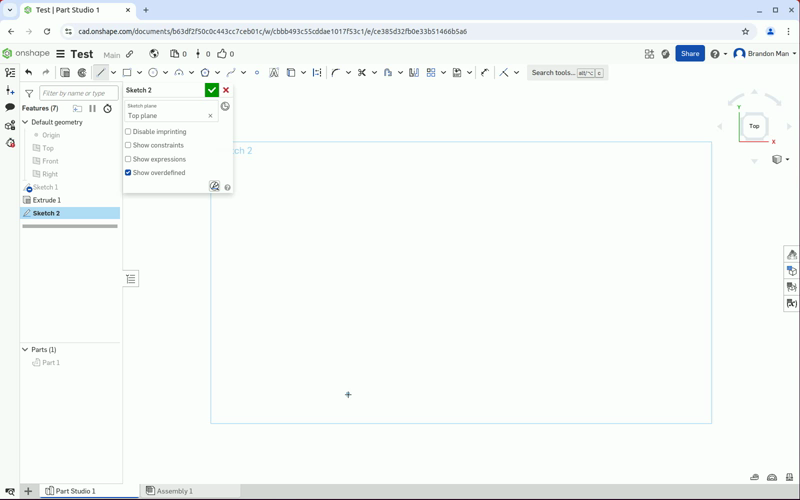
mouse_move(572, 394)
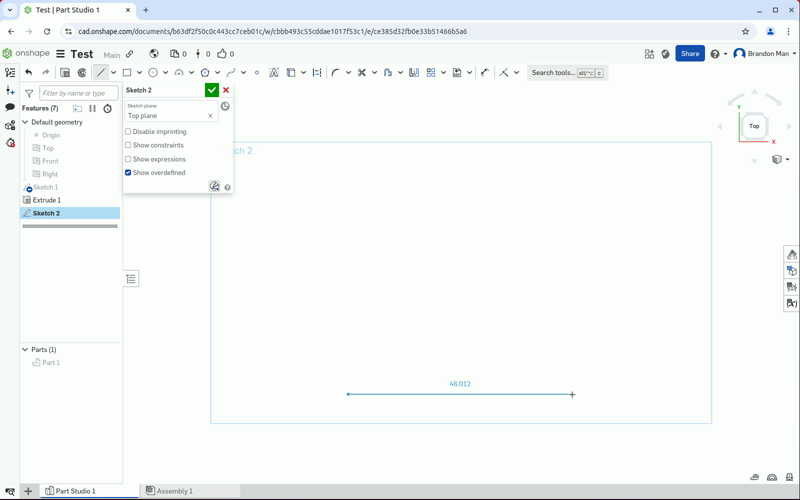
click(572, 394)
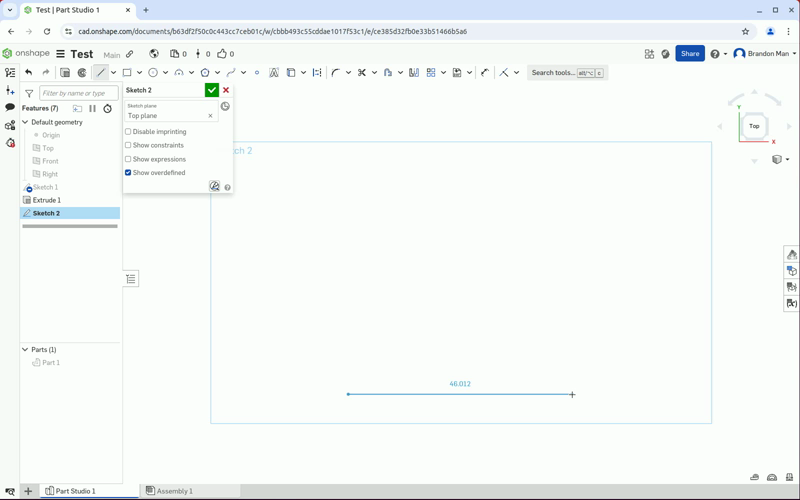
key_up(shift)
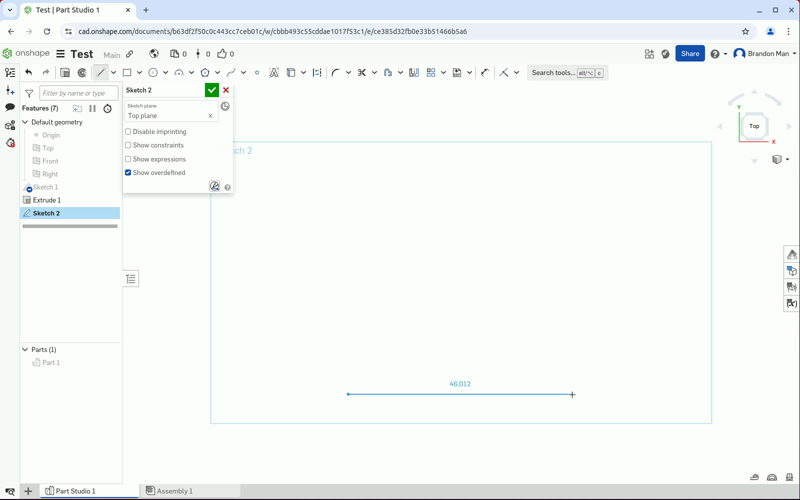
key_down(shift)
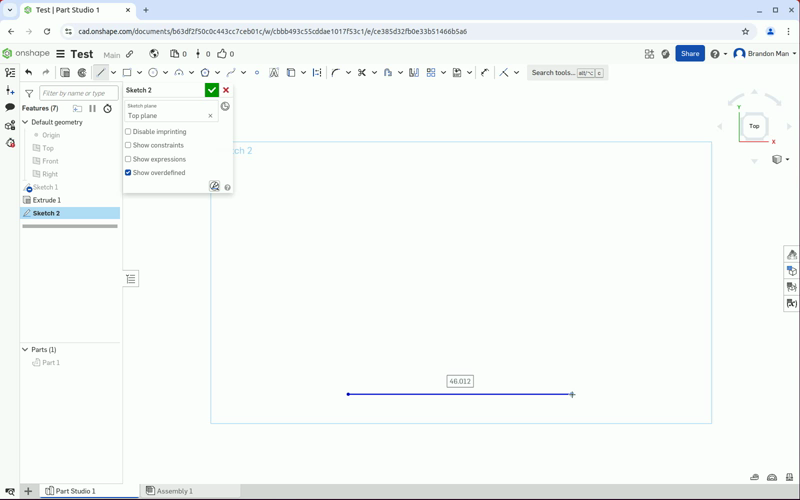
mouse_move(572, 172)
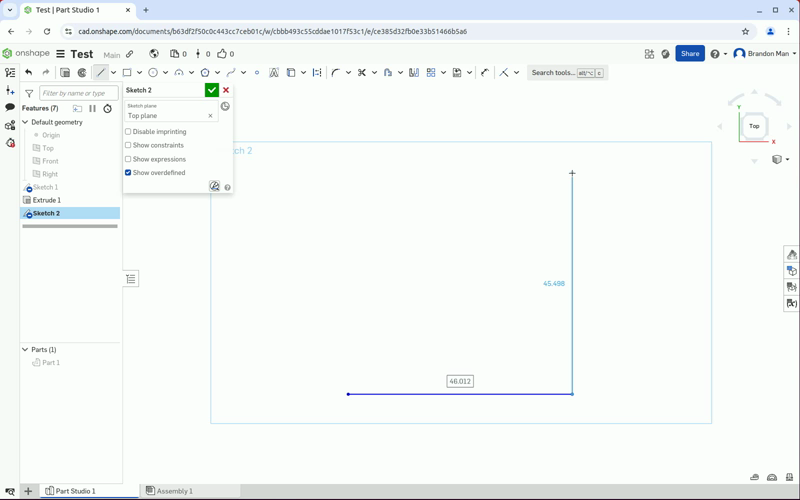
click(572, 172)
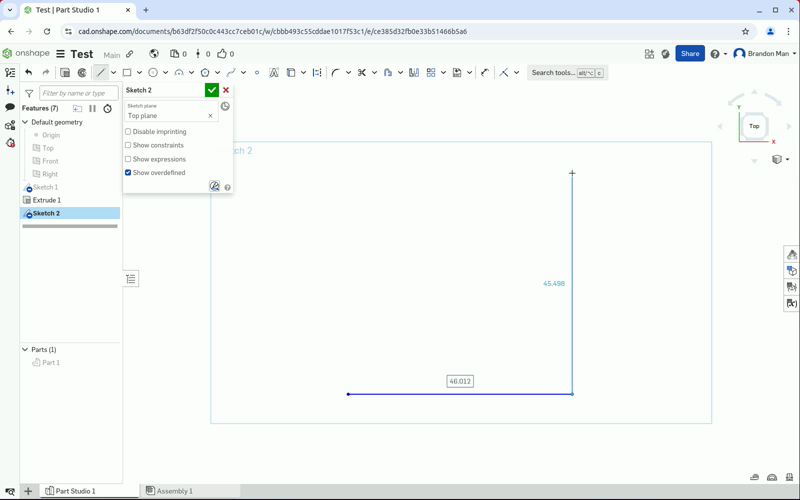
key_up(shift)
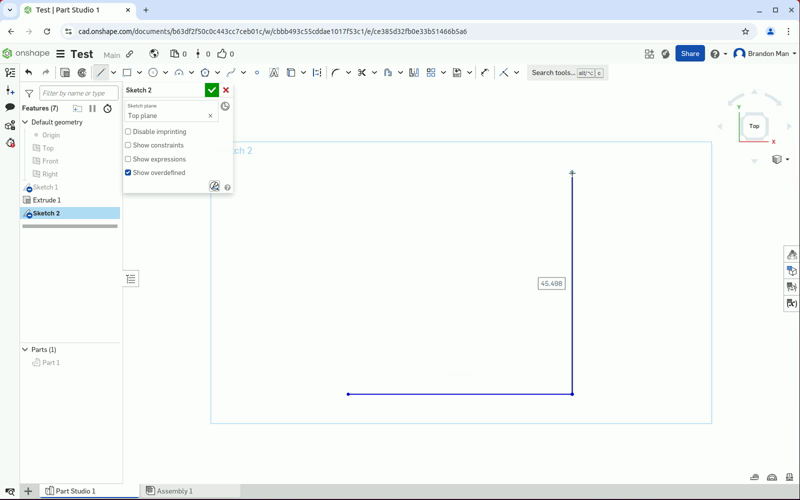
key_down(shift)
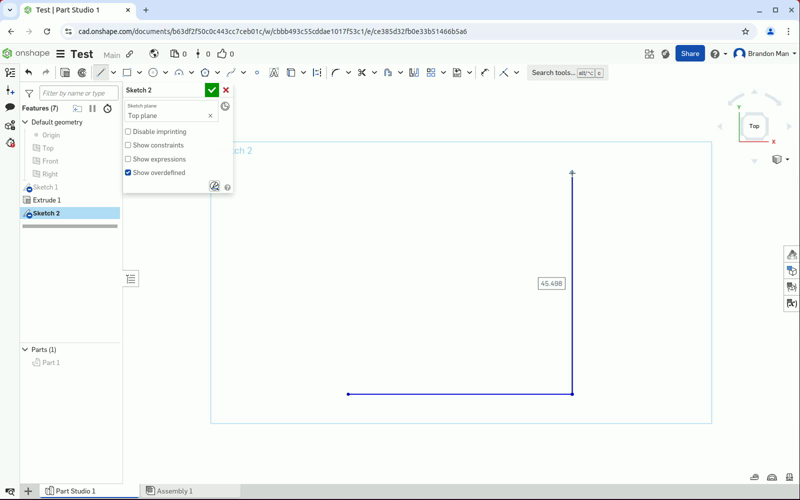
mouse_move(348, 172)
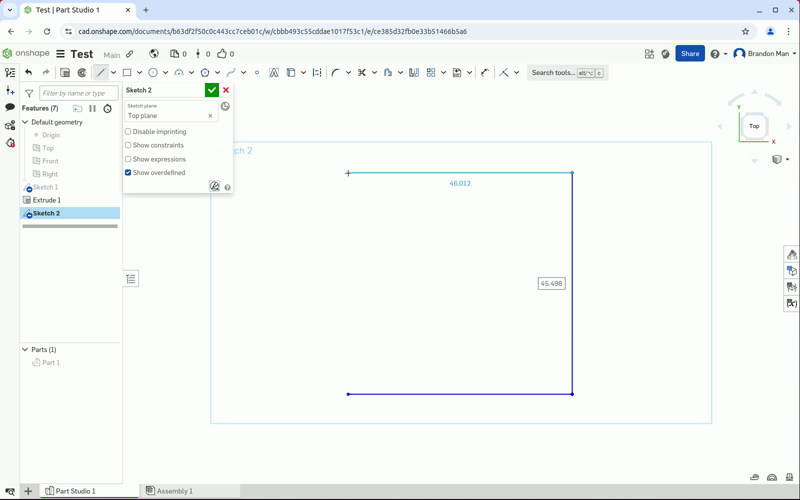
click(348, 172)
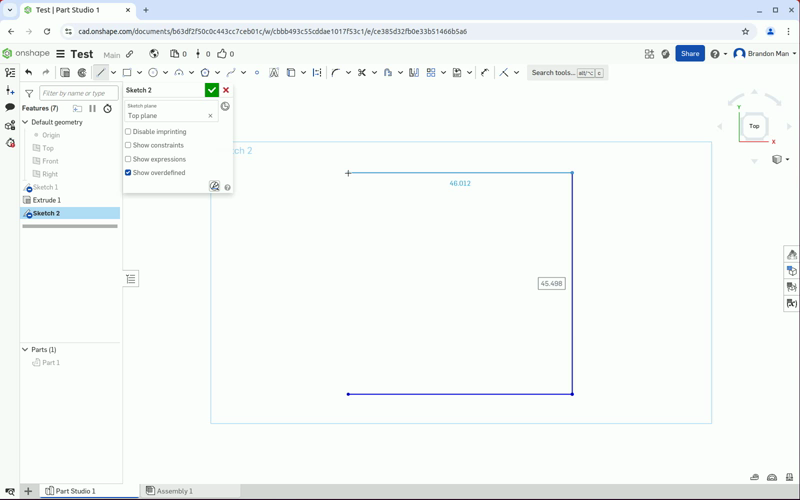
key_up(shift)
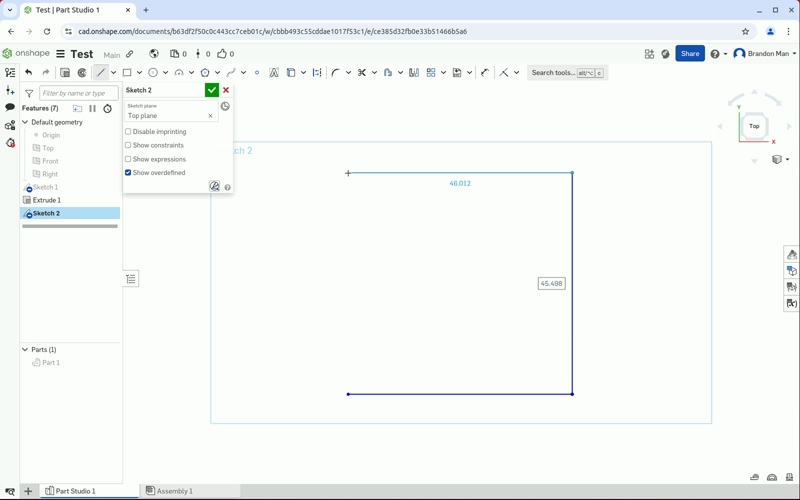
key_down(shift)
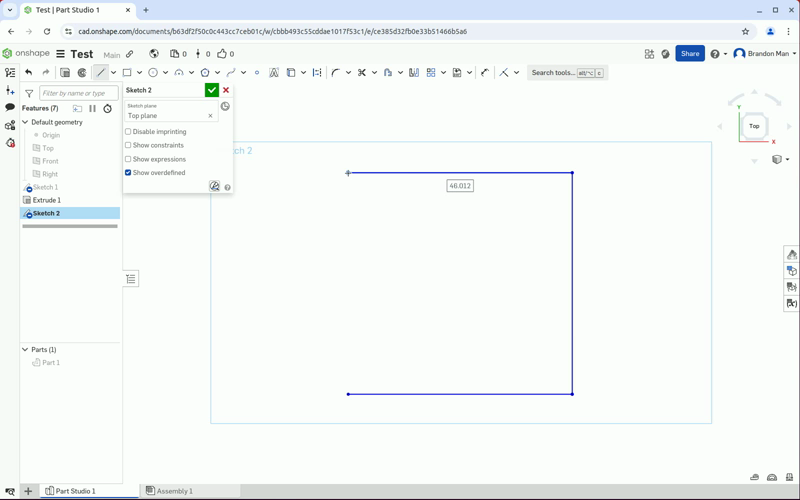
mouse_move(348, 394)
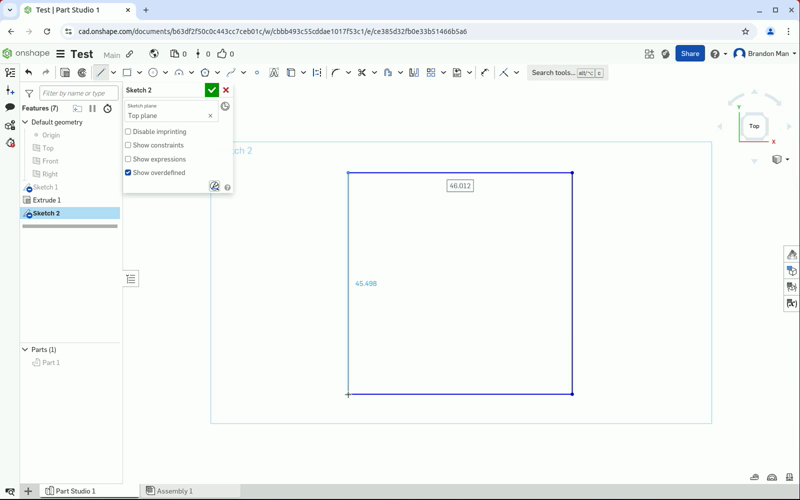
key_up(shift)
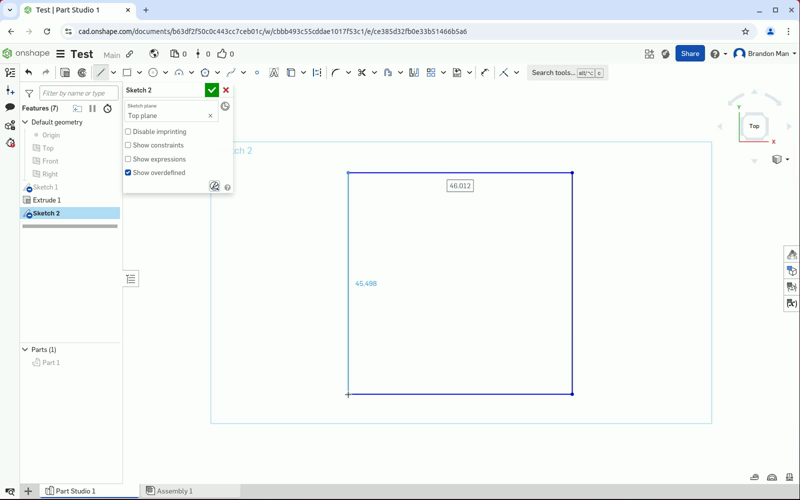
click(348, 394)
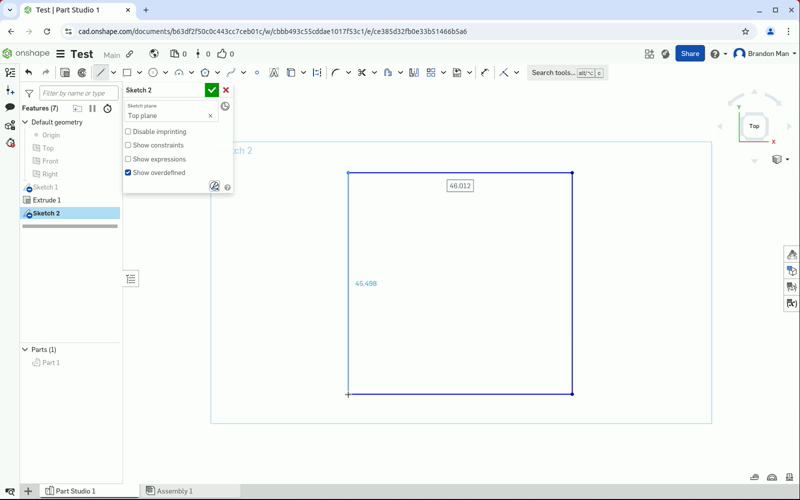
key(esc)
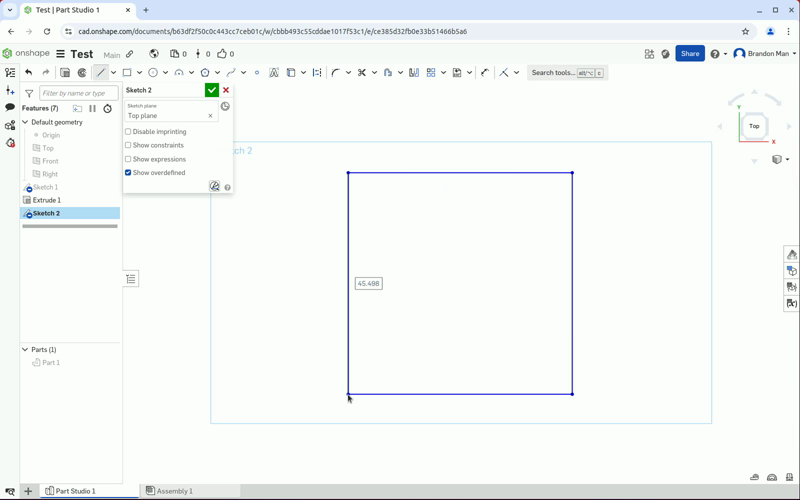
key(l)
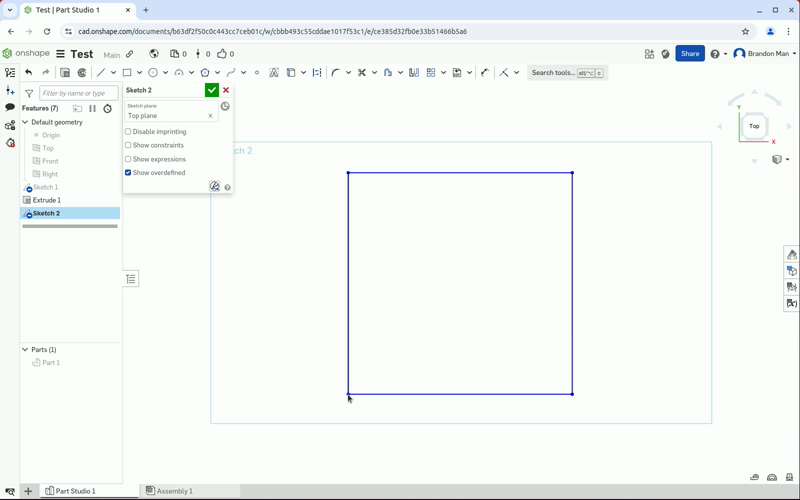
key_down(shift)
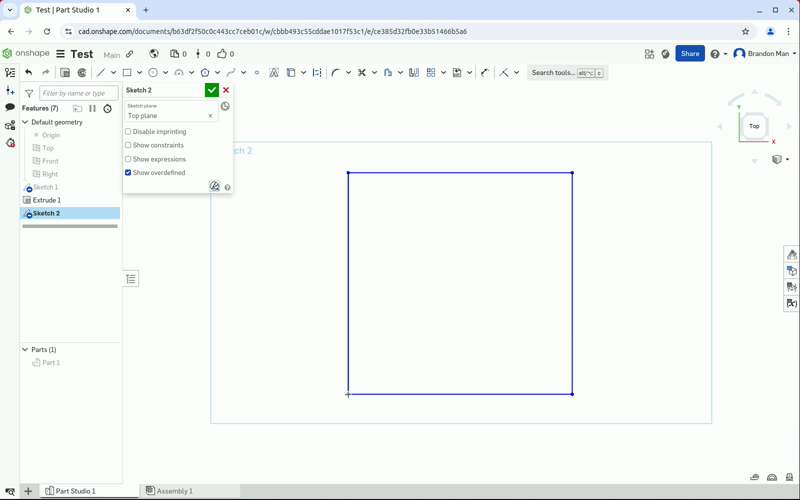
mouse_move(357, 387)
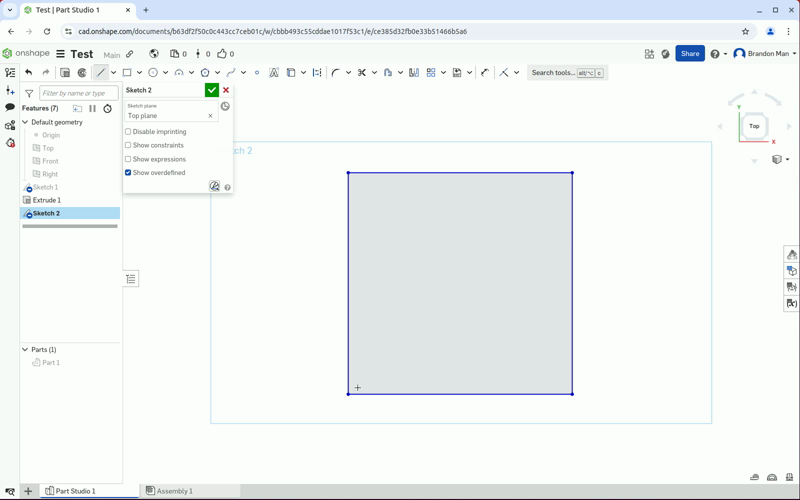
click(357, 387)
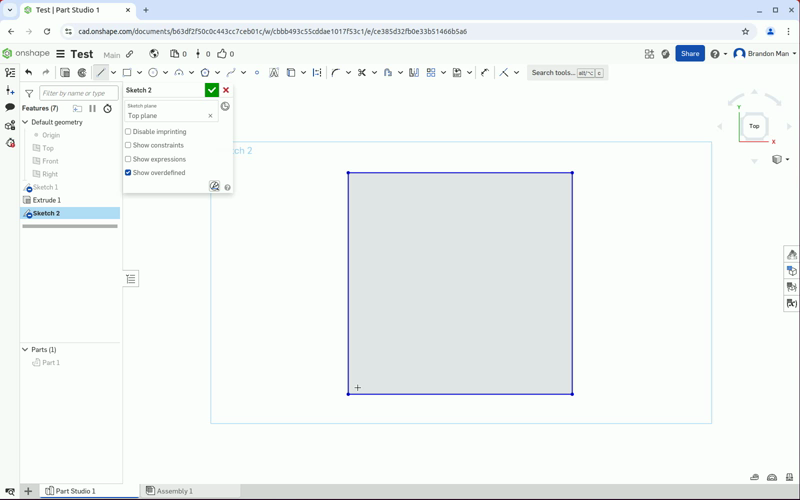
key_up(shift)
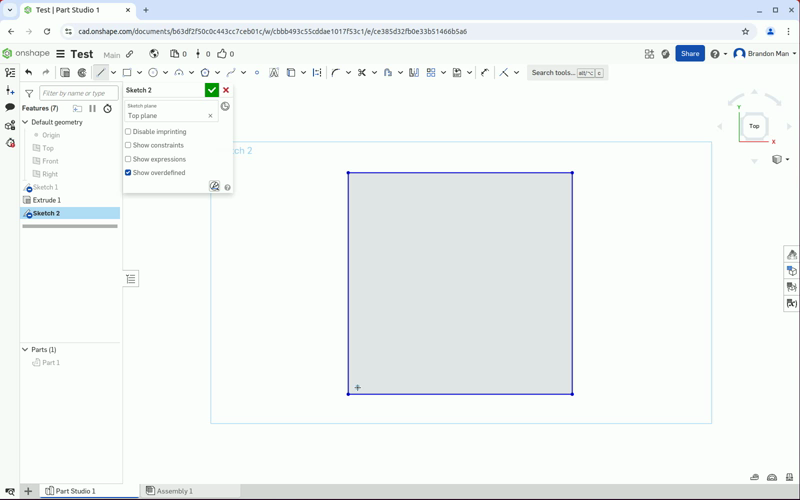
key_down(shift)
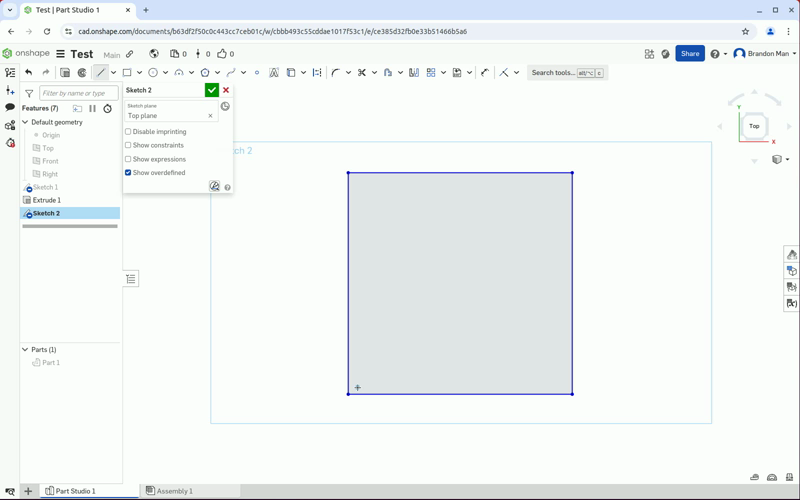
mouse_move(562, 387)
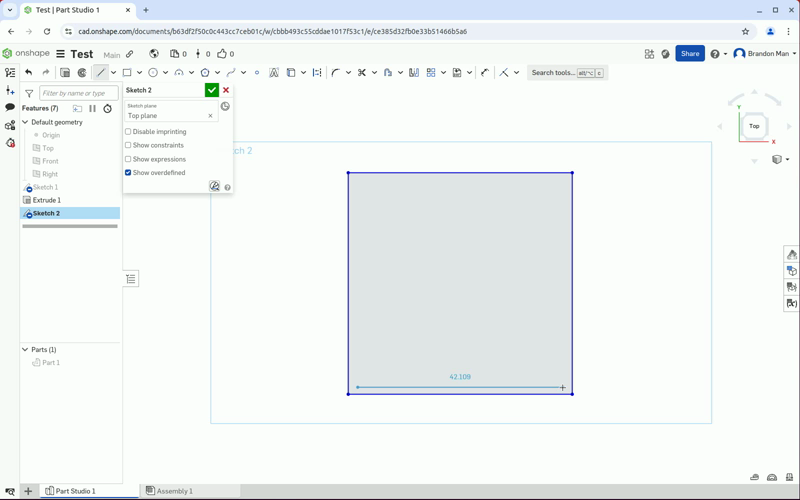
click(562, 387)
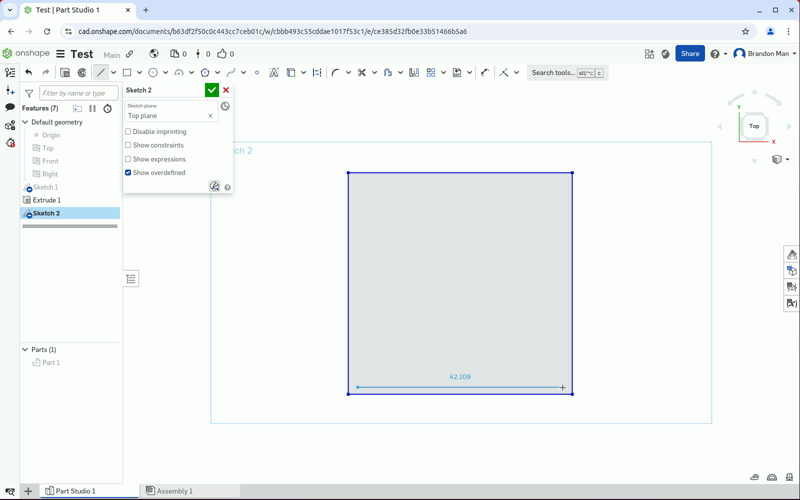
key_up(shift)
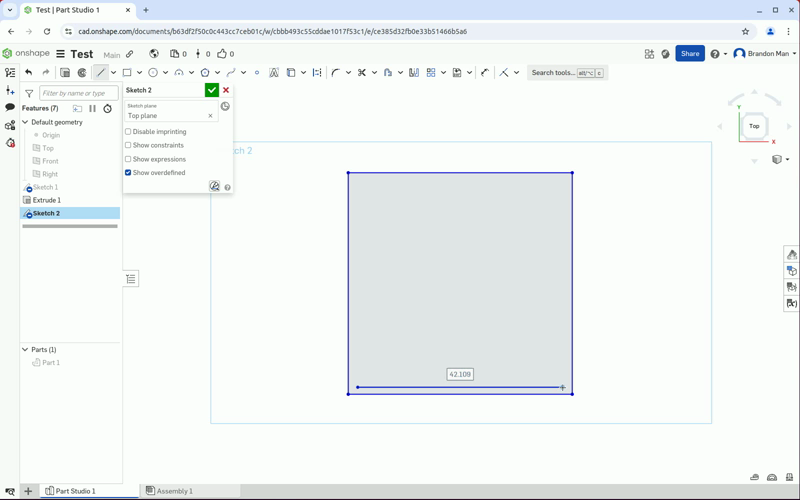
key_down(shift)
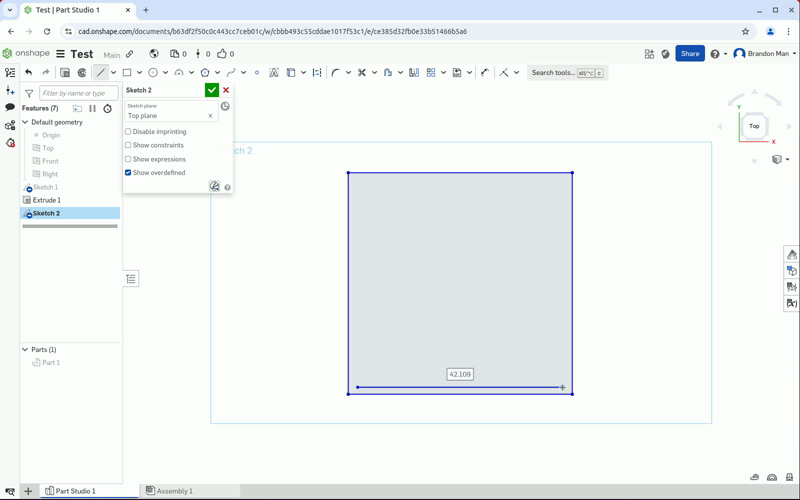
mouse_move(562, 179)
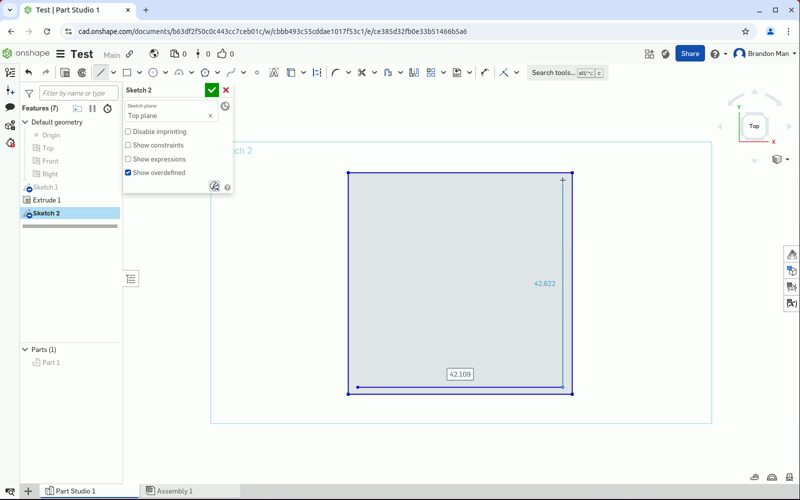
click(562, 179)
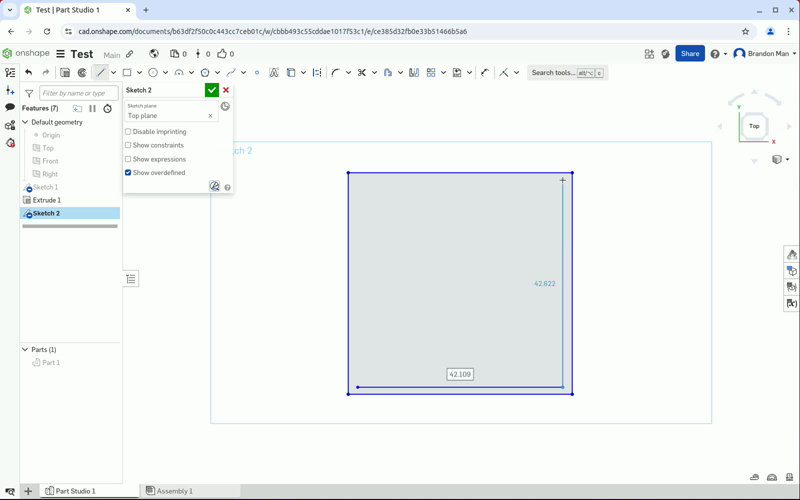
key_up(shift)
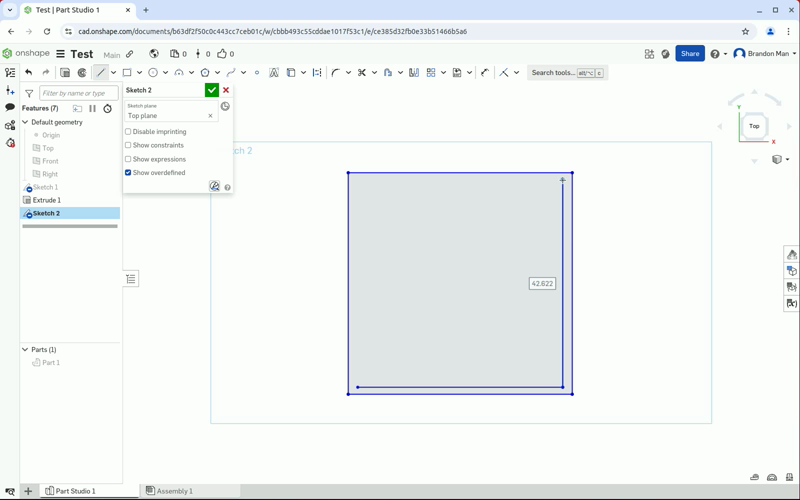
key_down(shift)
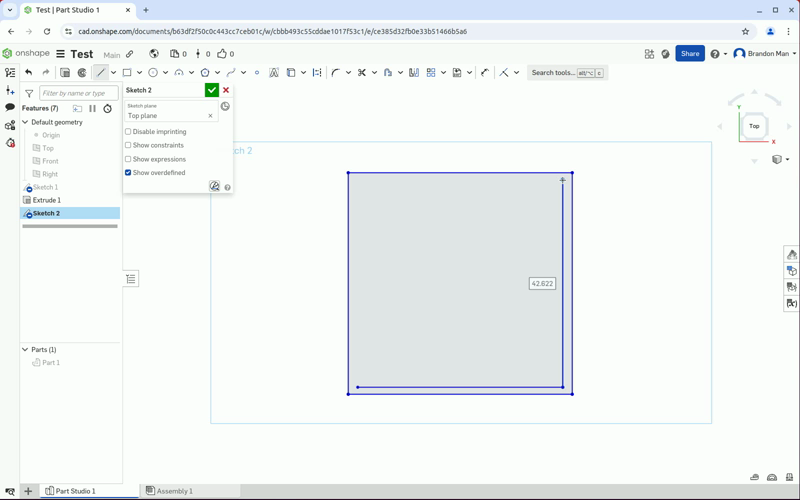
mouse_move(357, 179)
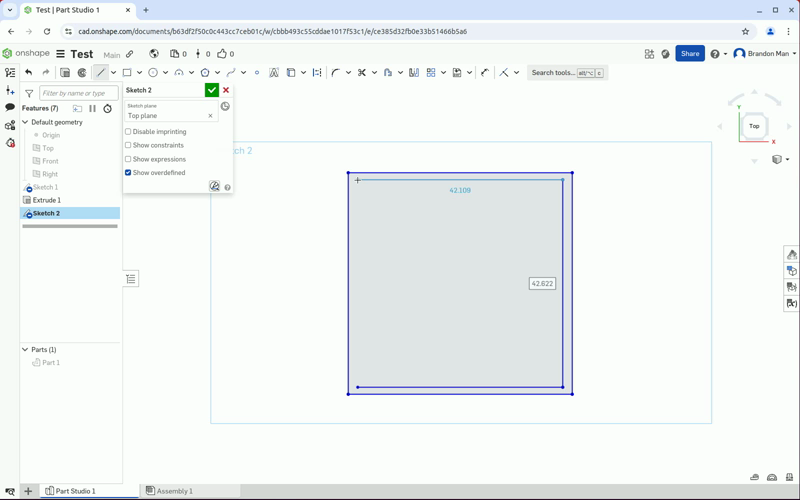
click(357, 179)
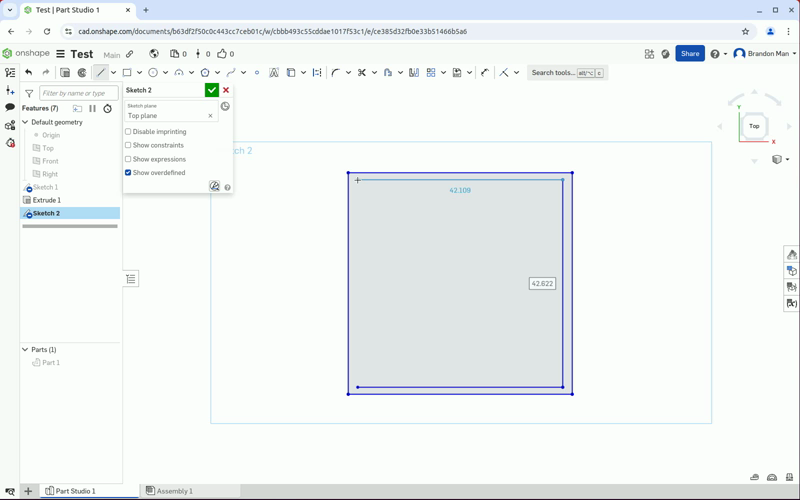
key_up(shift)
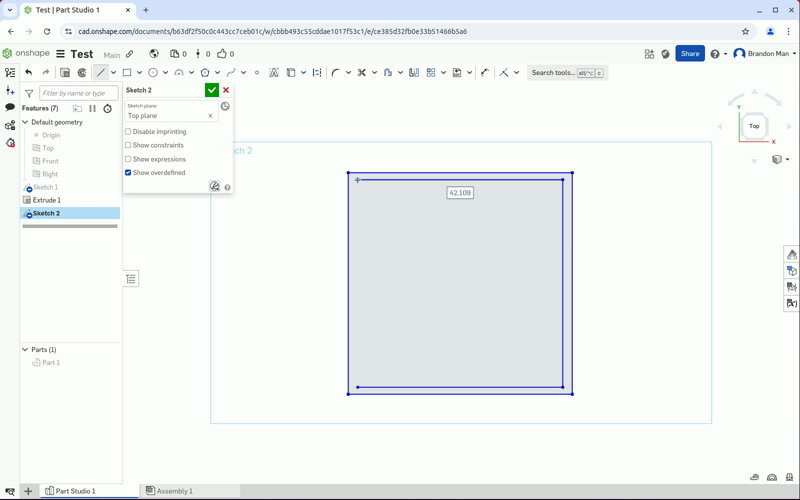
key_down(shift)
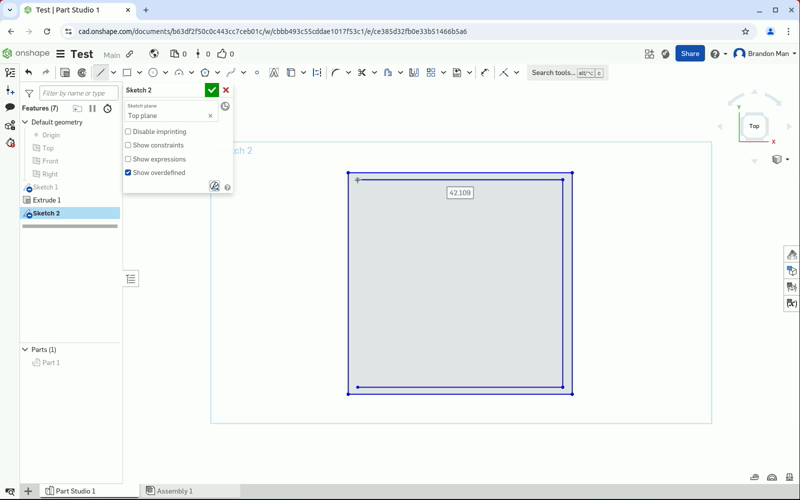
mouse_move(357, 387)
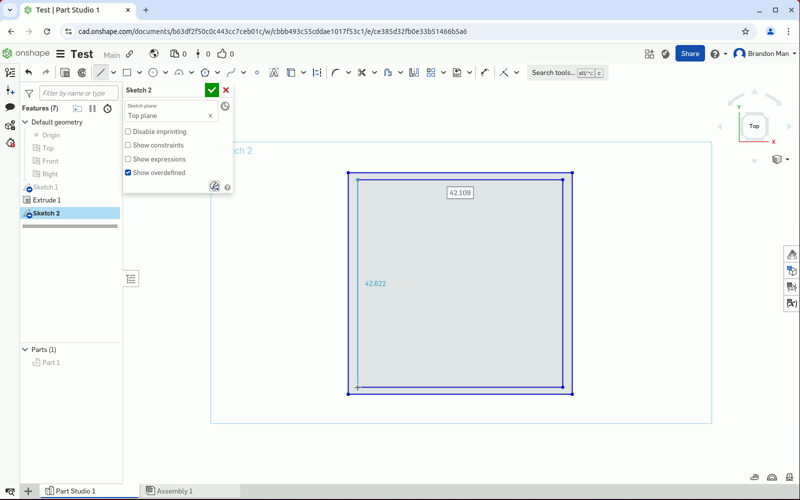
key_up(shift)
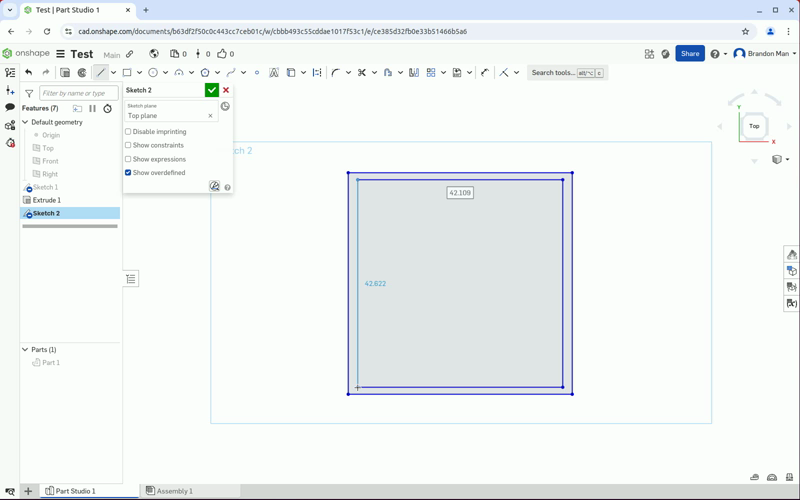
click(357, 387)
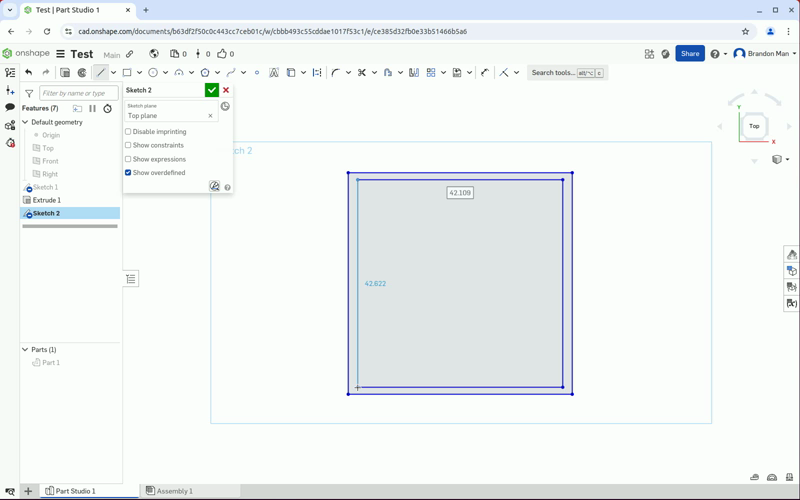
key(esc)
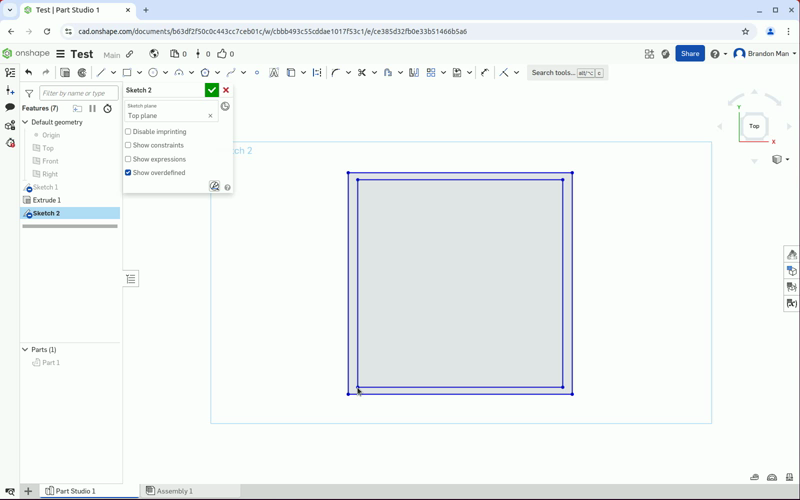
mouse_move(353, 389)
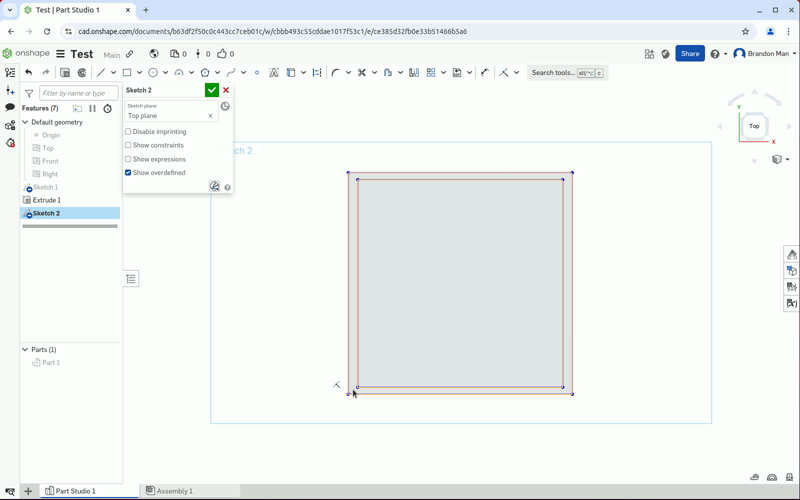
click(353, 389)
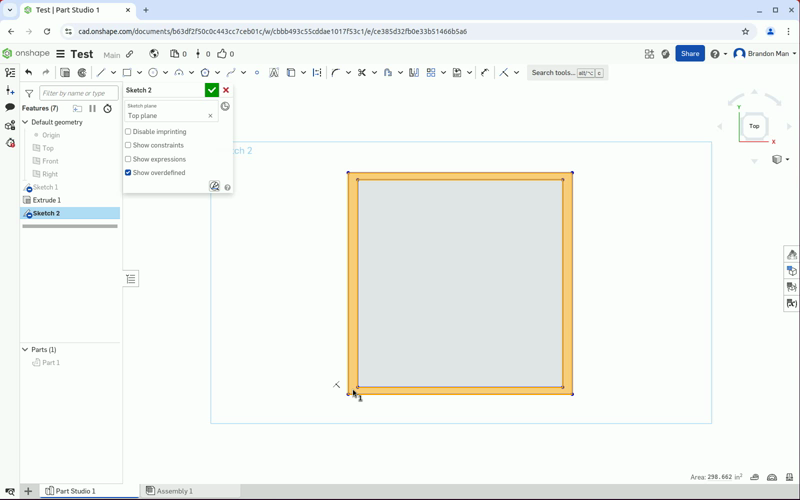
mouse_move(73, 352)
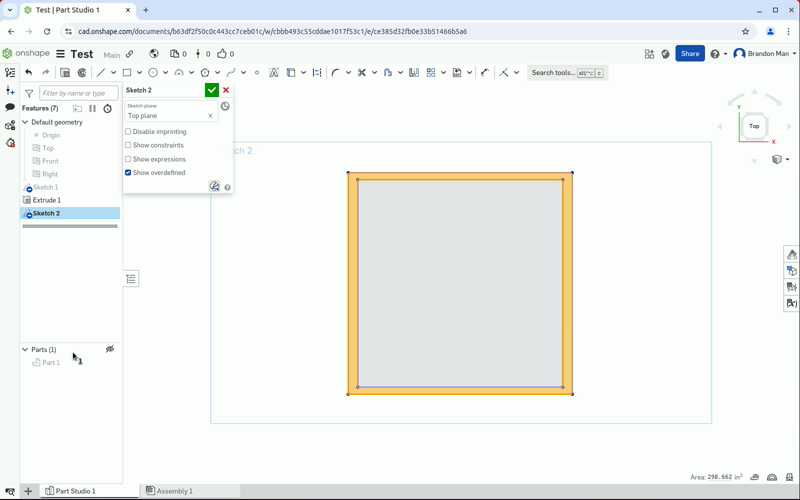
key(shift+y)
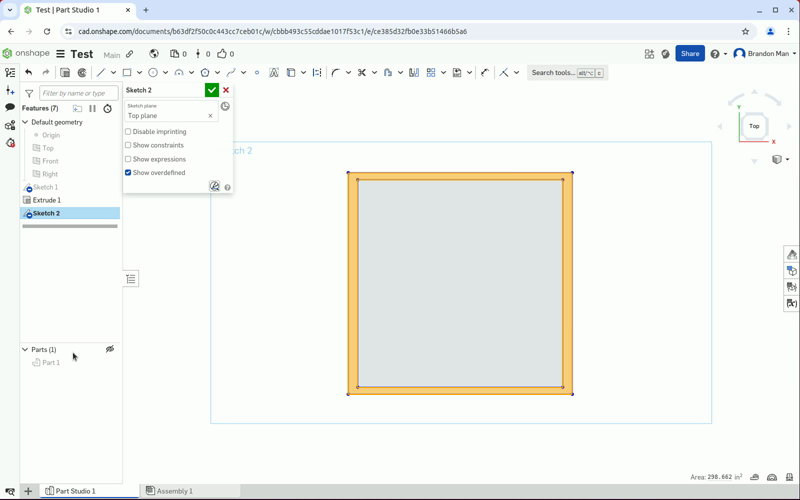
key(shift+e)
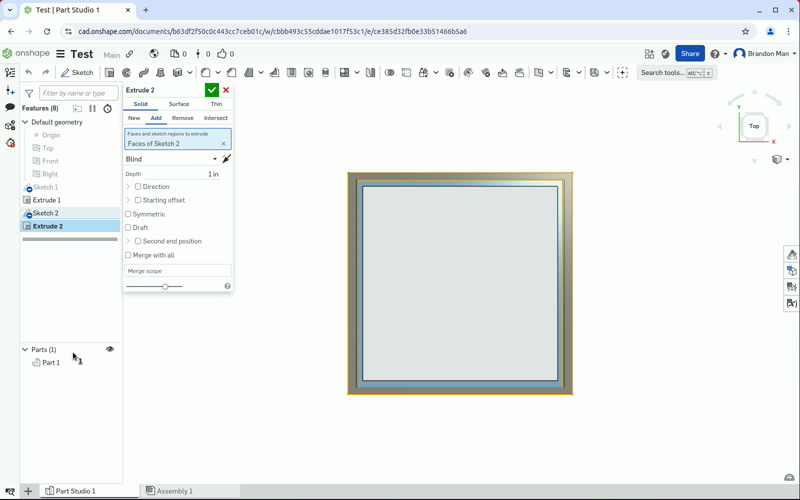
mouse_move(143, 106)
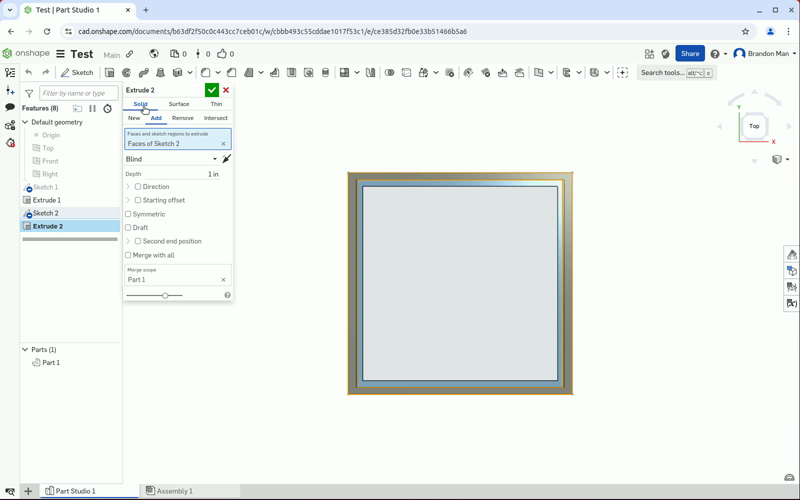
click(143, 106)
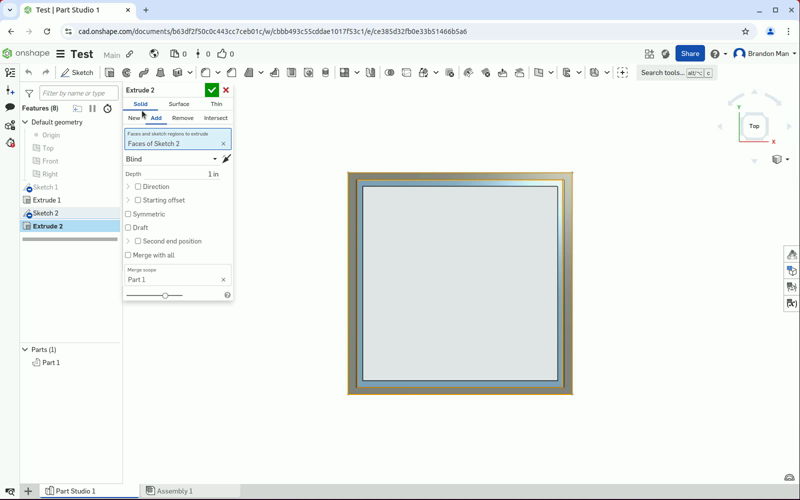
mouse_move(137, 120)
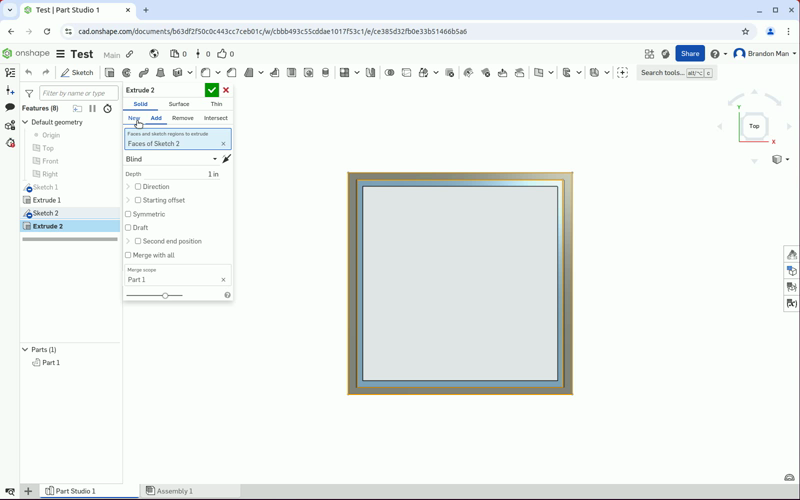
click(137, 120)
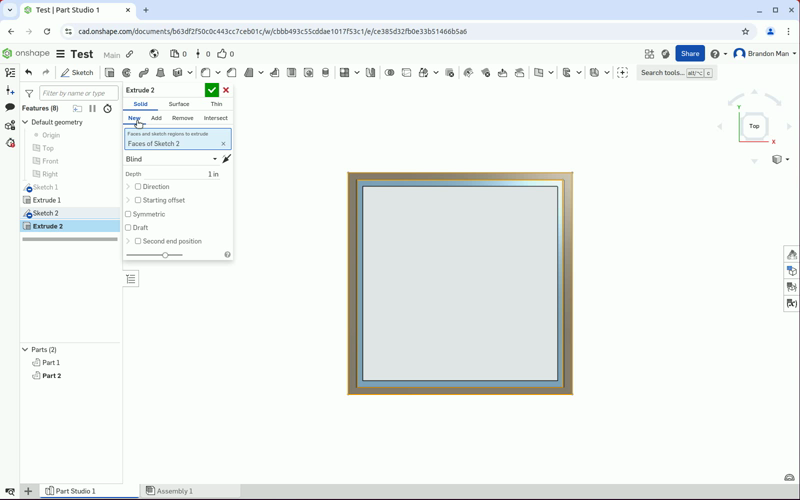
key(tab, 4)
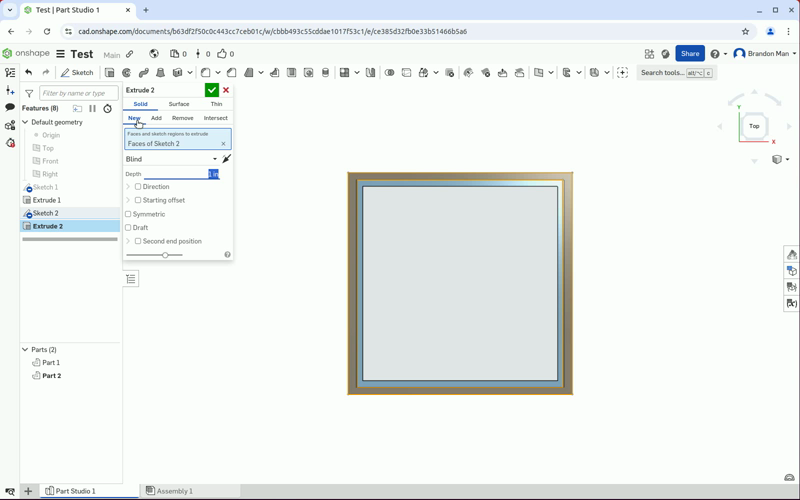
text(0.241)
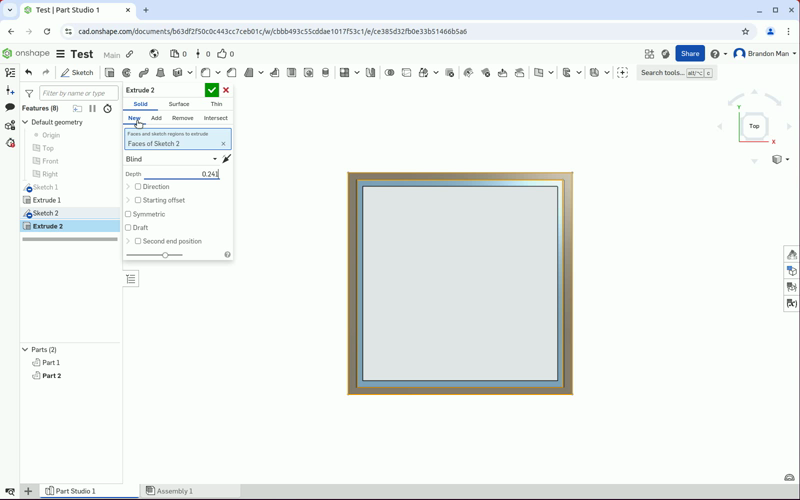
key(enter)
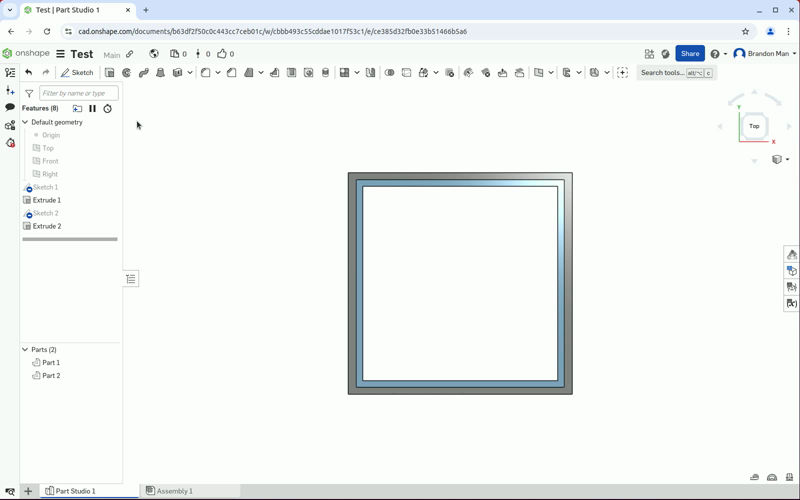
key(shift+h)
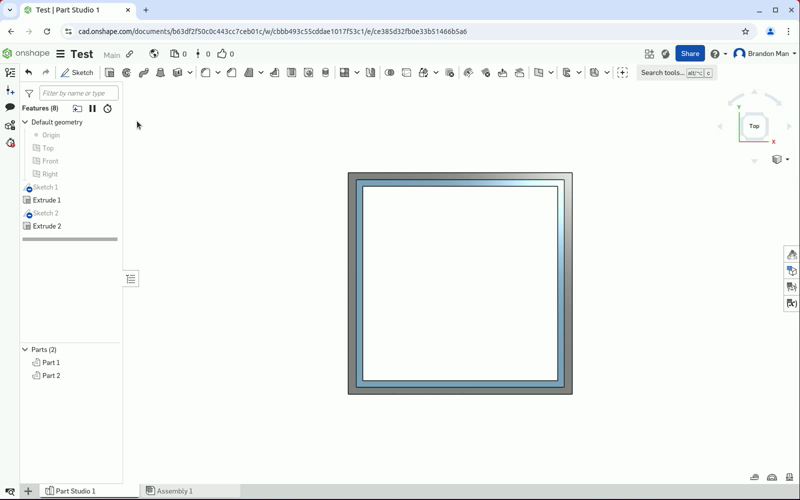
key(shift+h)
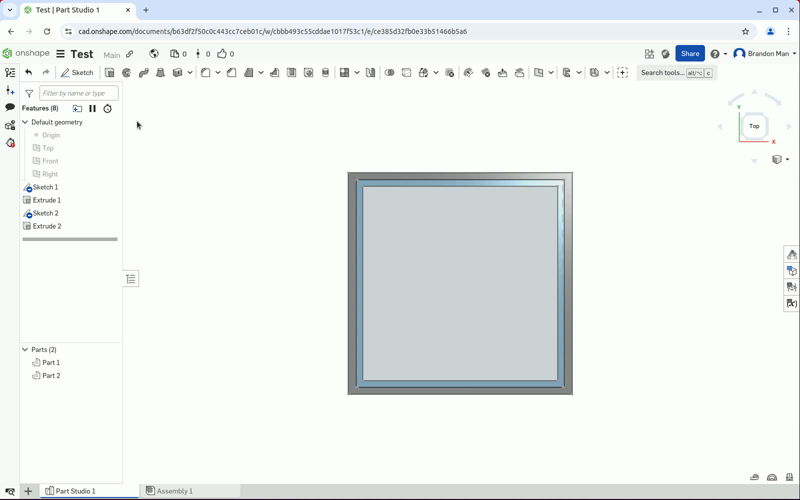
key(shift+7)
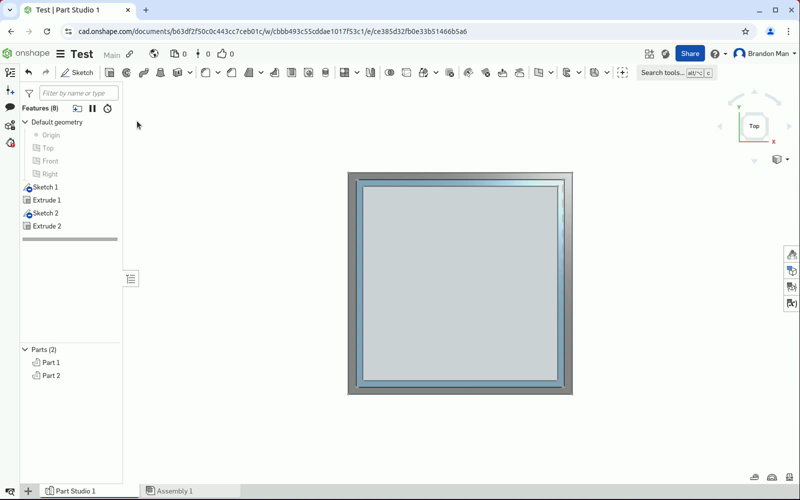
key(up, 3)
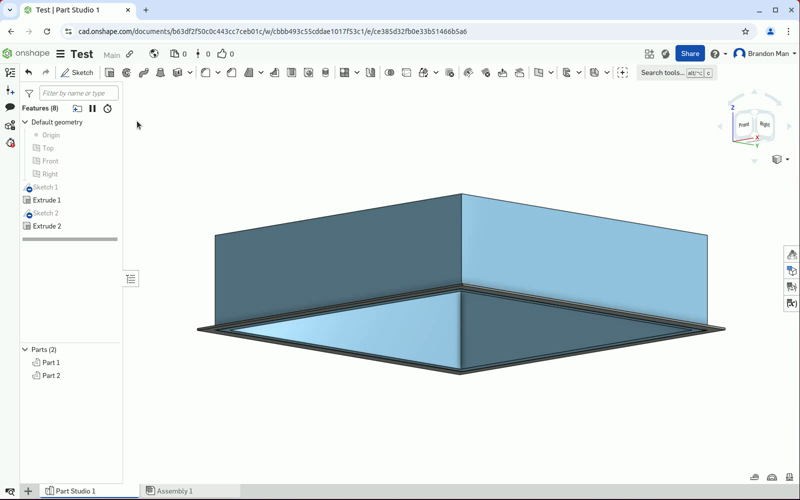
key(left, 3)
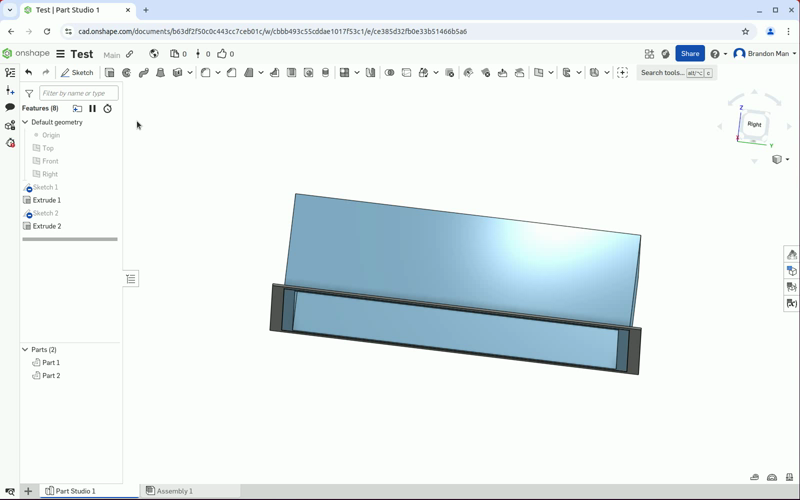
key(right, 3)
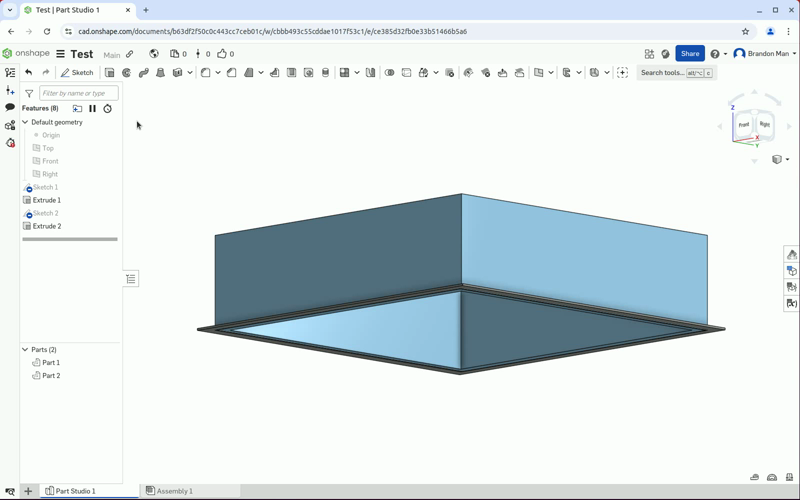
key(down, 3)
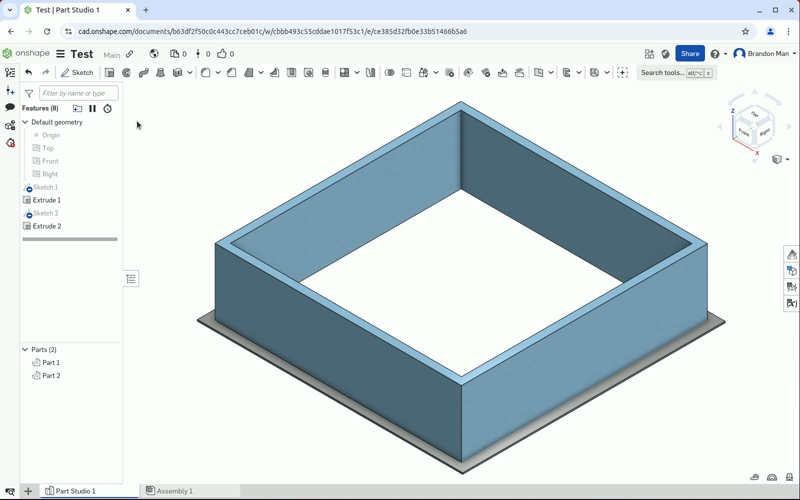
mouse_move(73, 189)
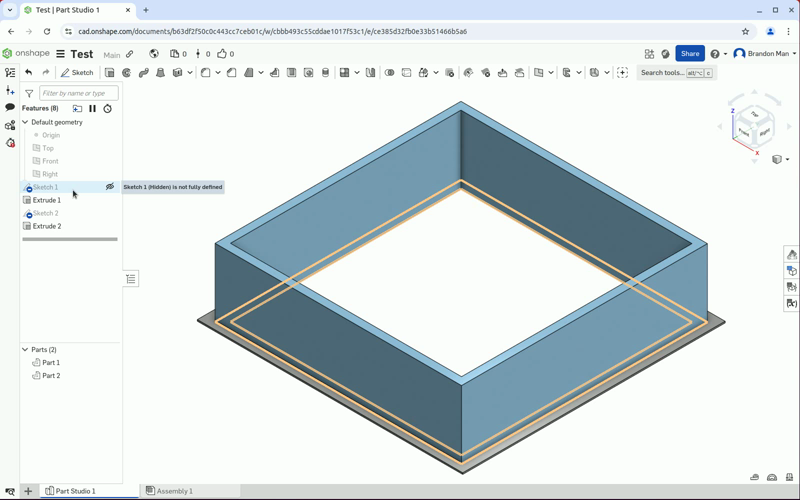
click(73, 189)